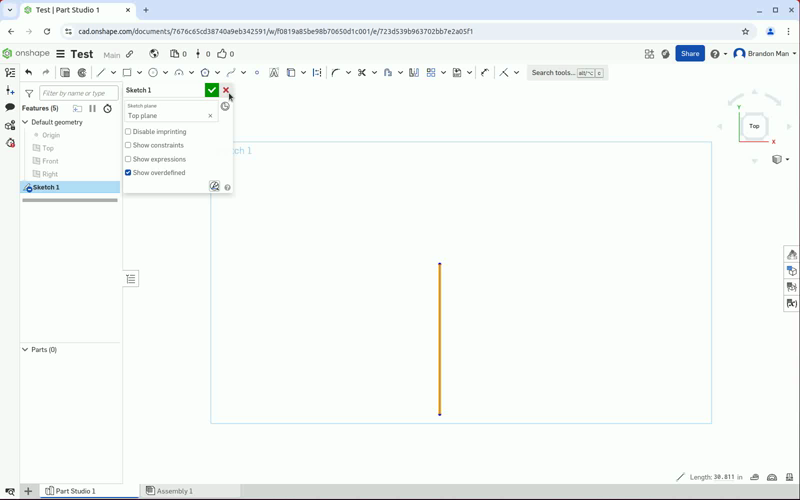
key(shift+h)
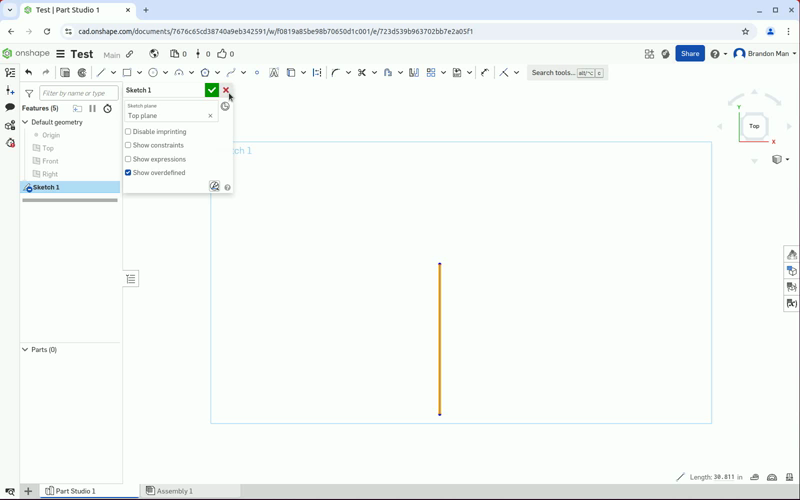
key(shift+s)
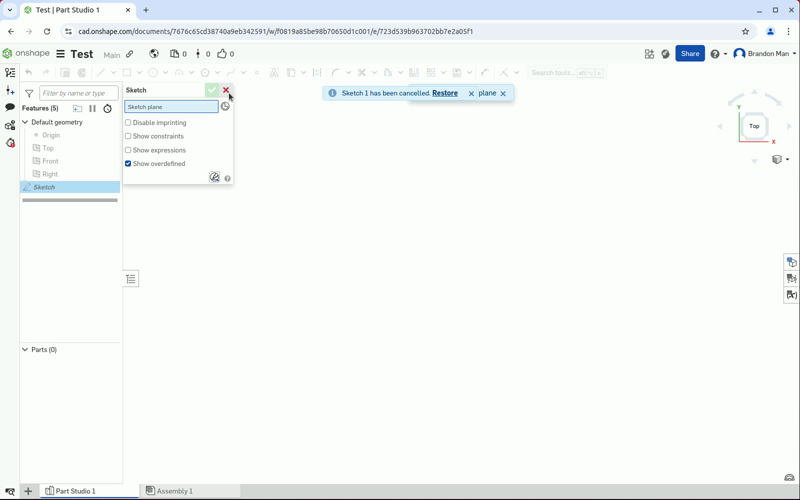
mouse_move(73, 150)
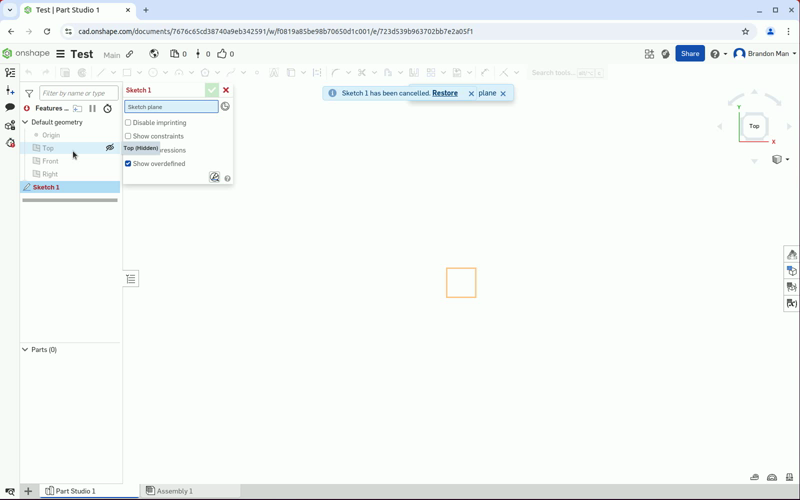
click(73, 150)
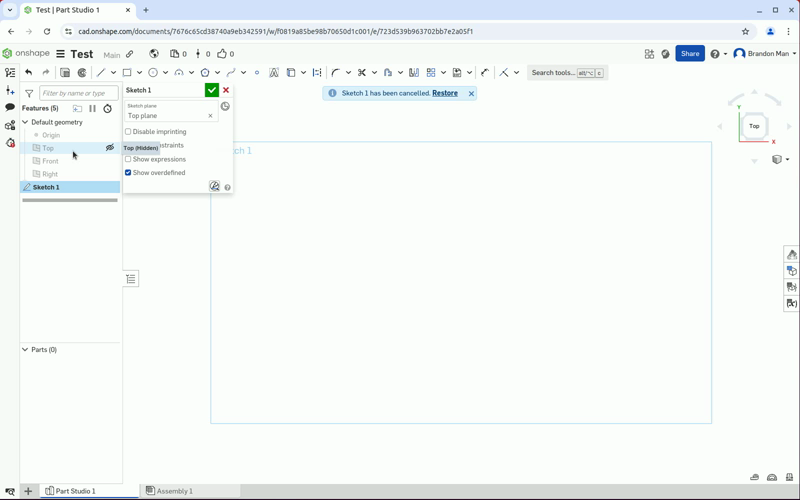
mouse_move(73, 352)
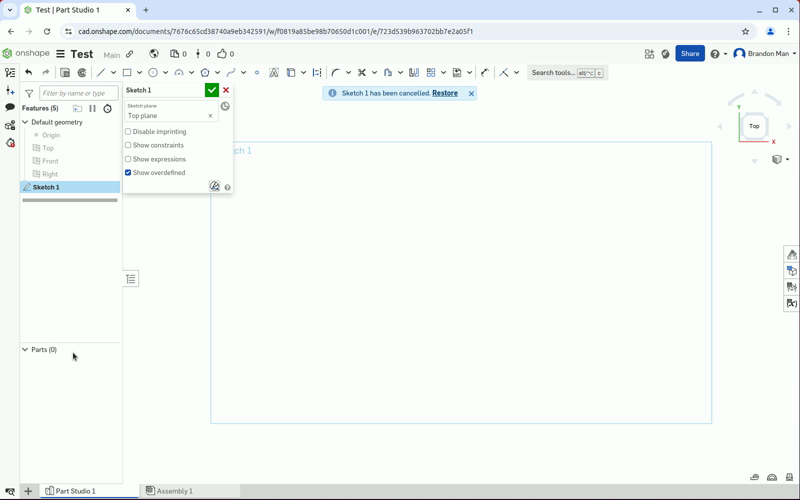
key(y)
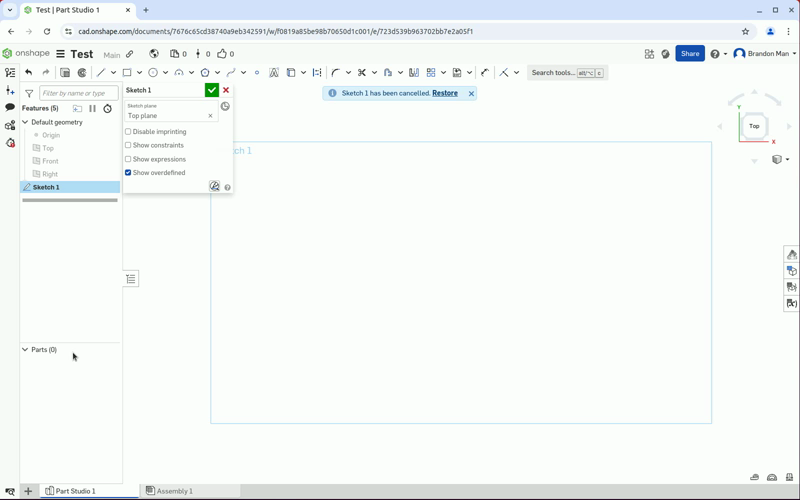
key(l)
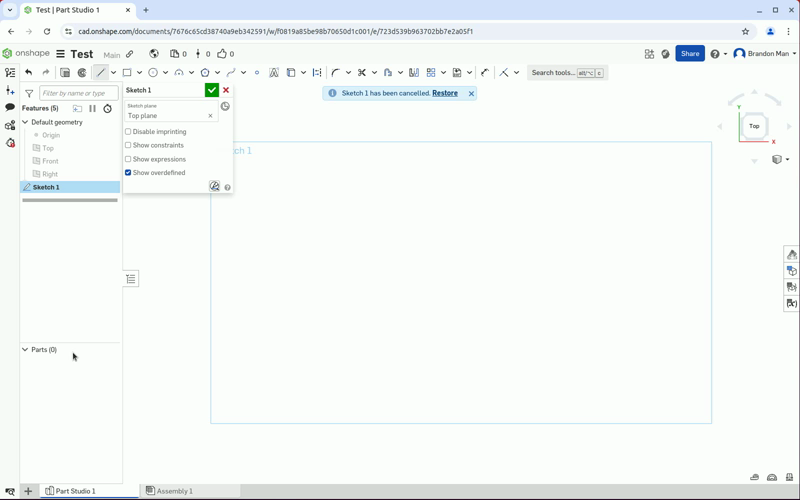
key_down(shift)
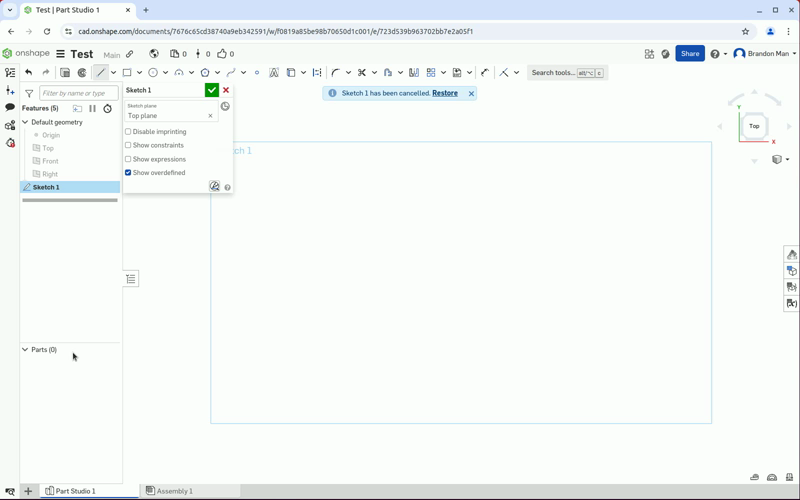
mouse_move(353, 326)
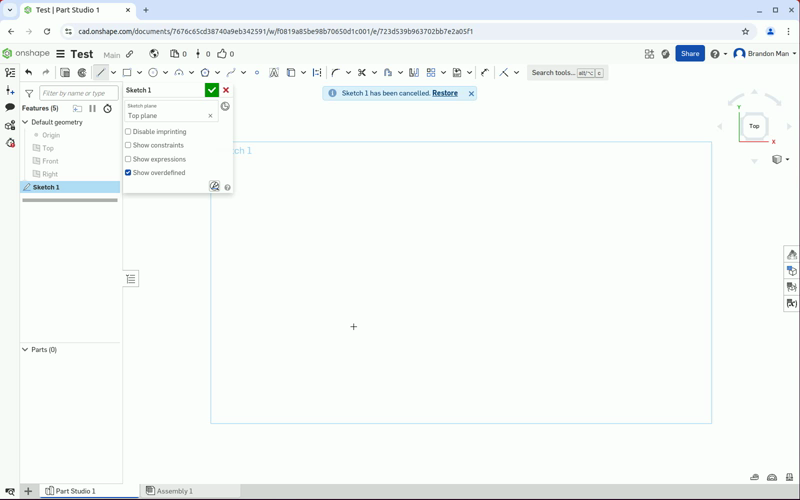
click(353, 326)
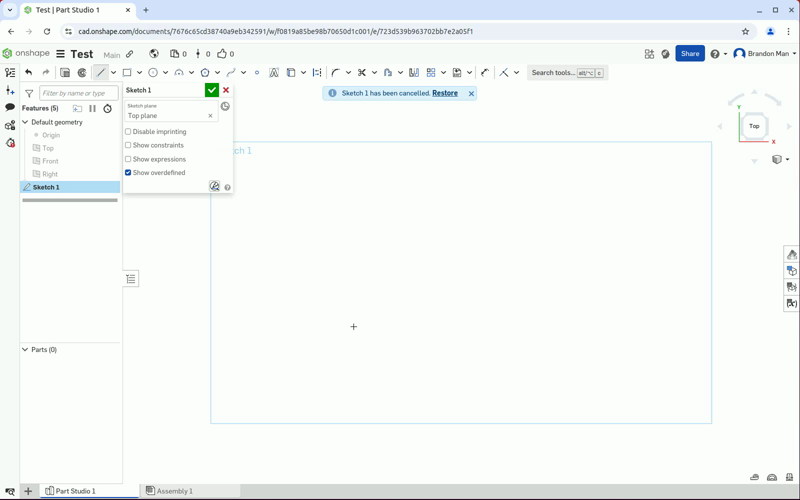
key_up(shift)
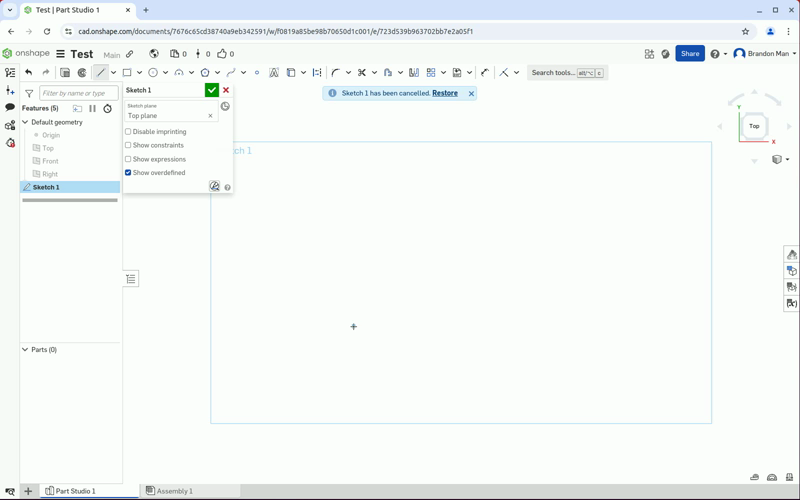
key_down(shift)
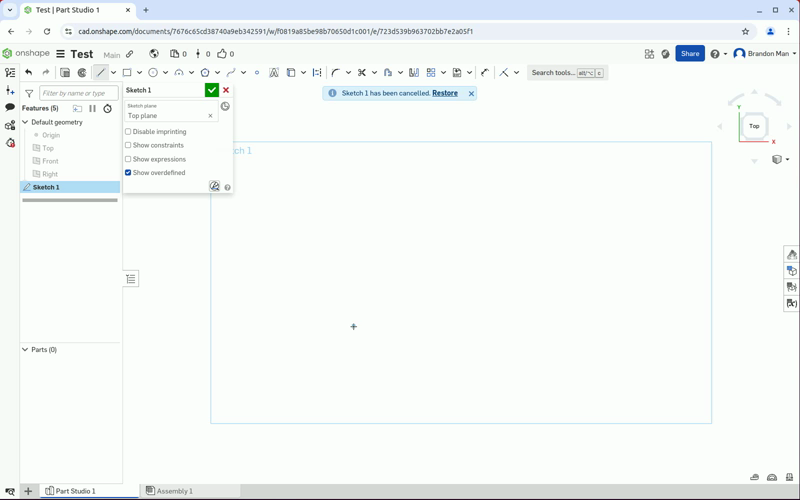
mouse_move(565, 326)
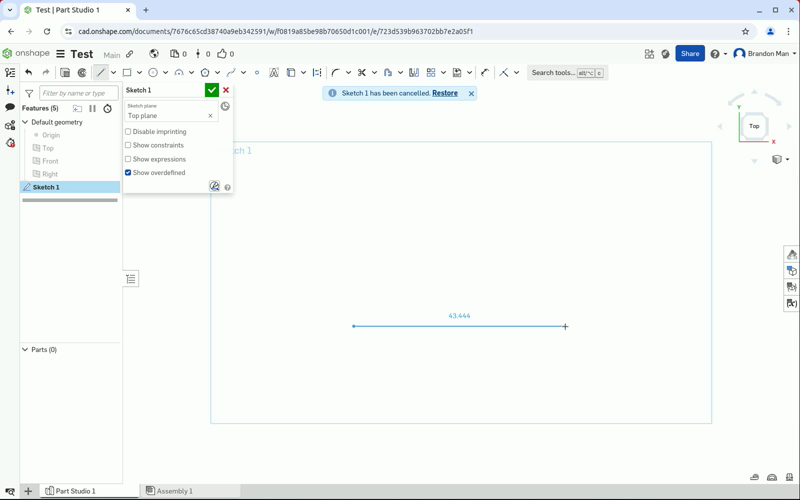
click(565, 326)
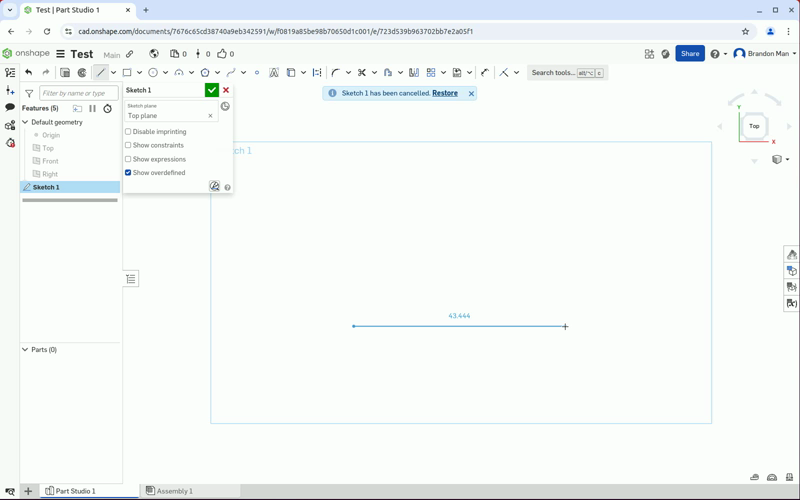
key_up(shift)
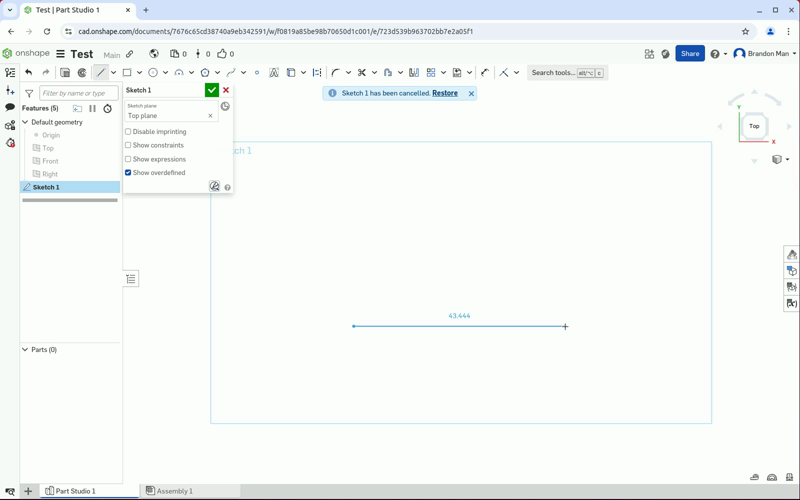
key_down(shift)
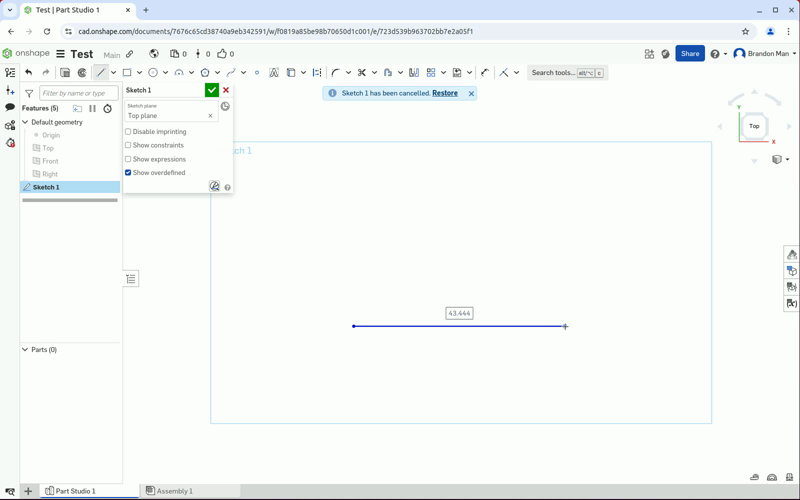
mouse_move(565, 241)
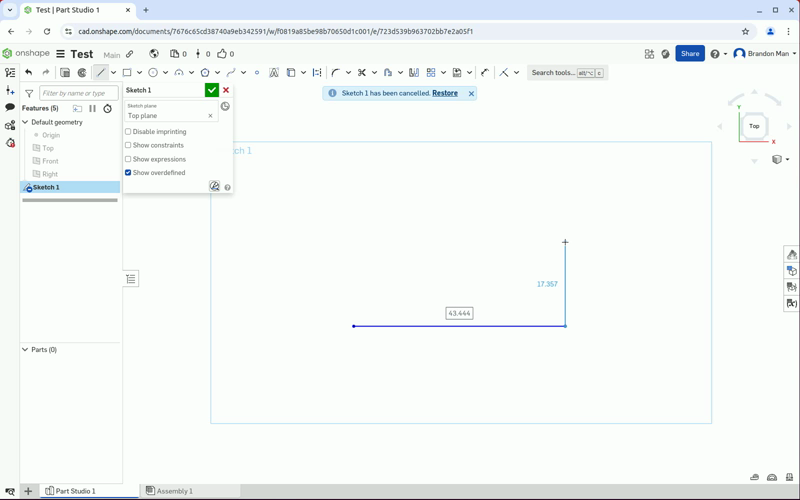
click(565, 241)
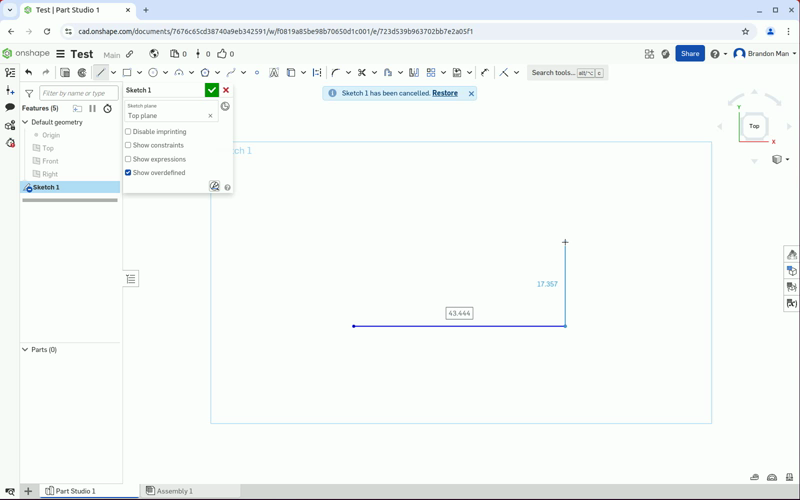
key_up(shift)
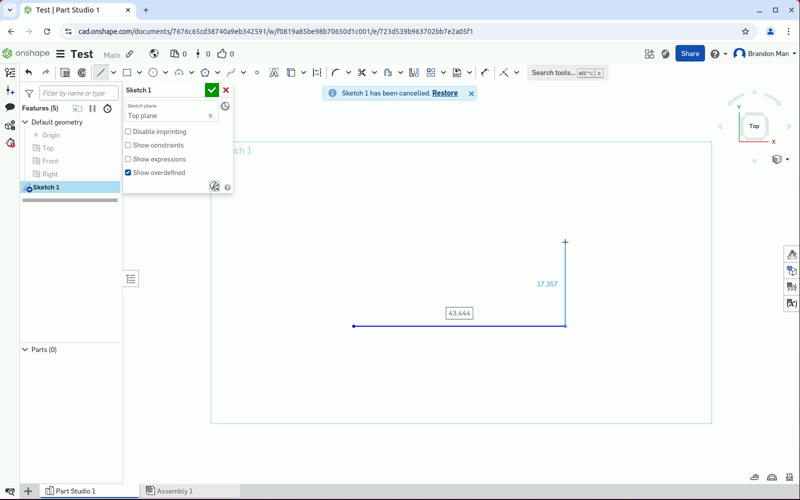
key_down(shift)
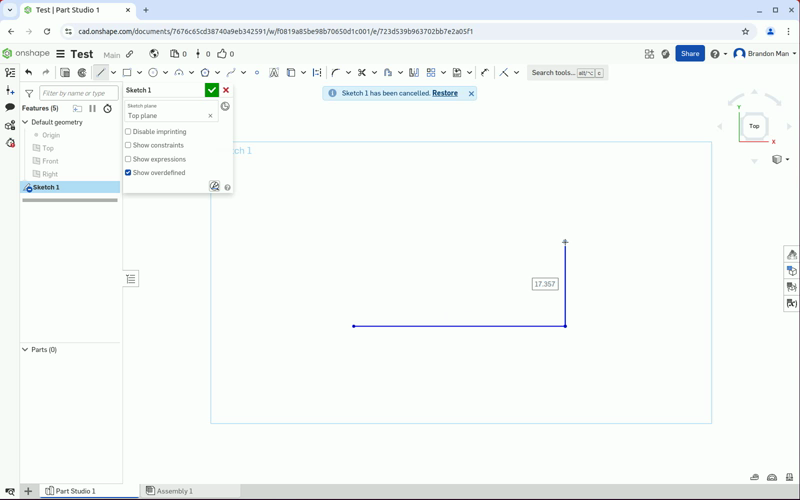
mouse_move(353, 241)
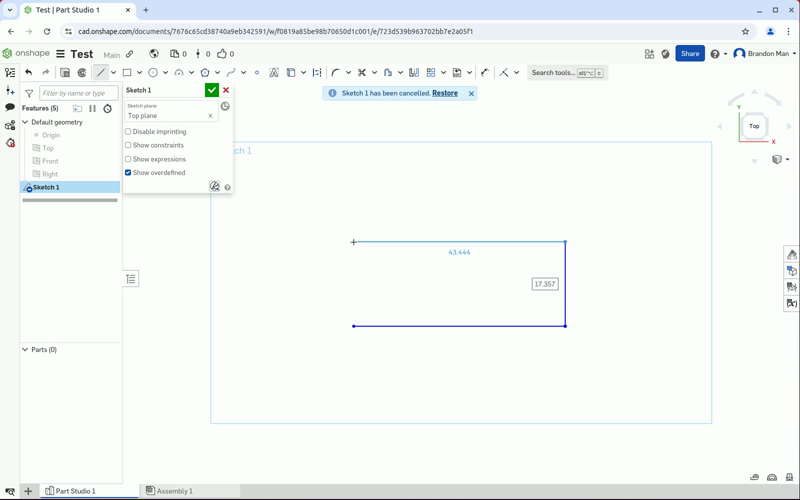
click(353, 241)
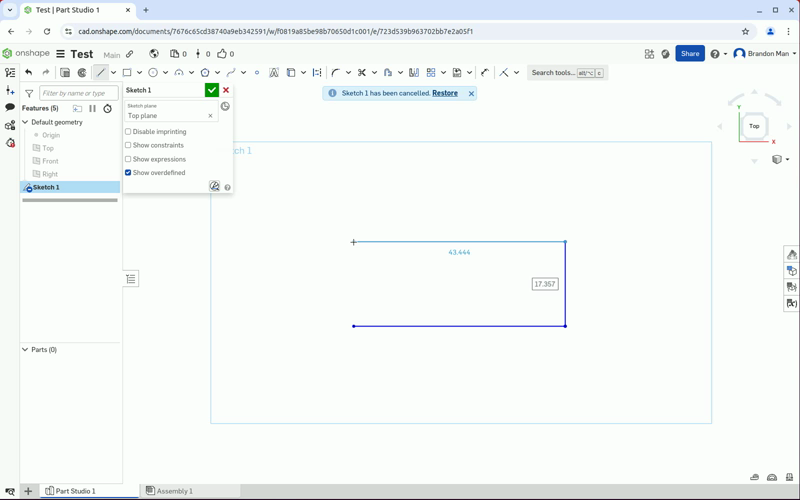
key_up(shift)
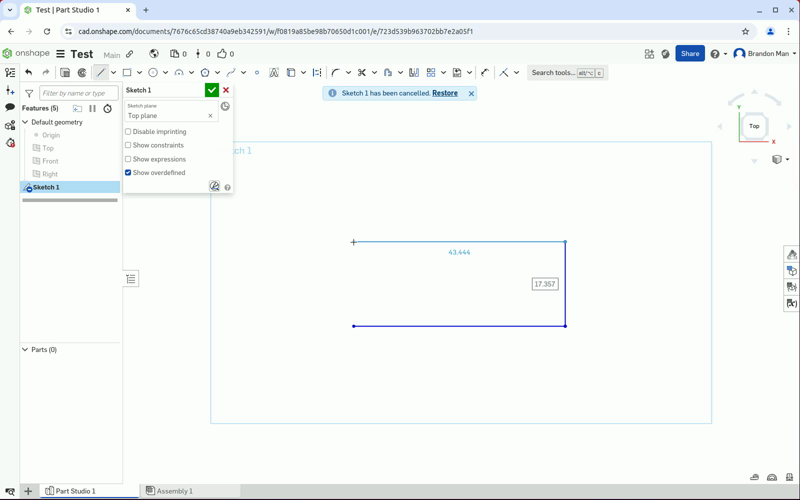
key_down(shift)
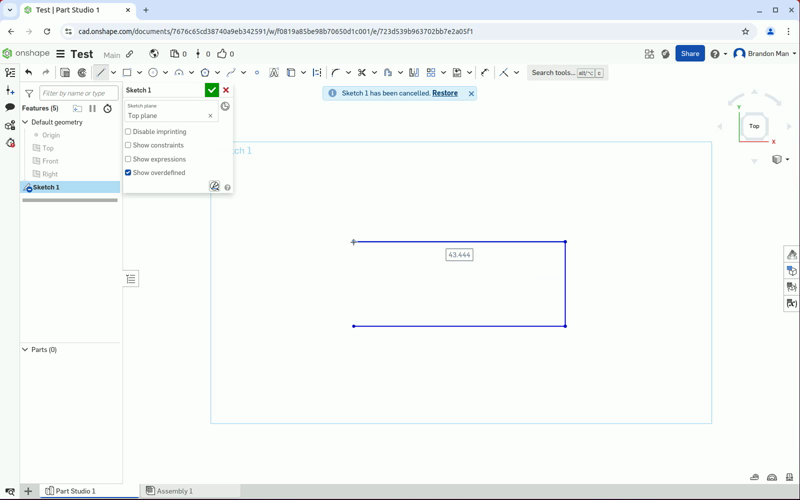
mouse_move(353, 326)
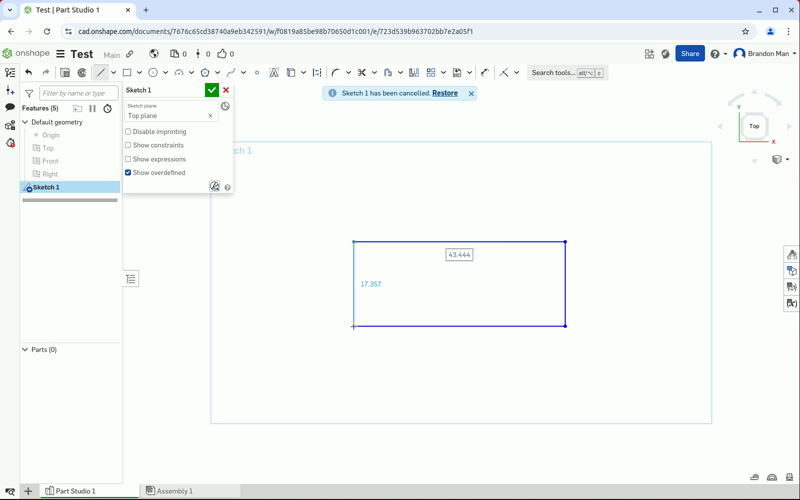
key_up(shift)
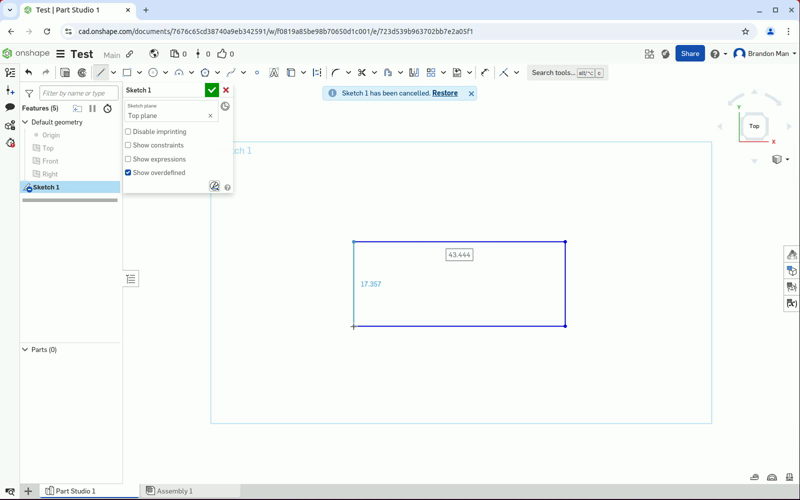
click(353, 326)
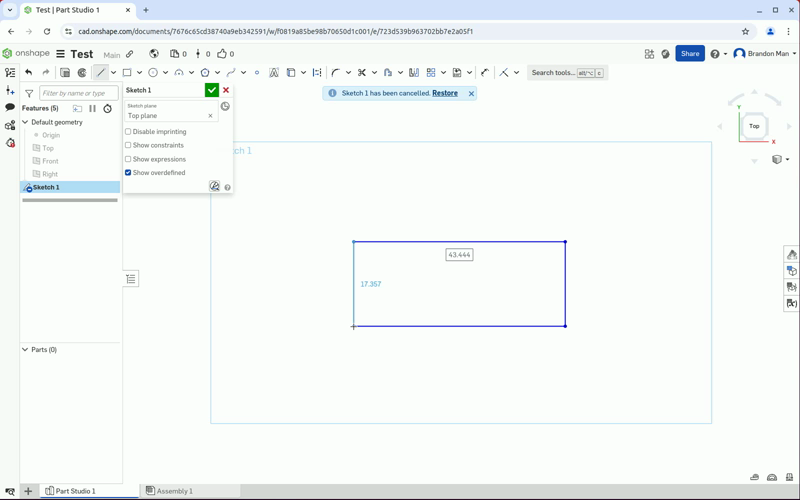
key(esc)
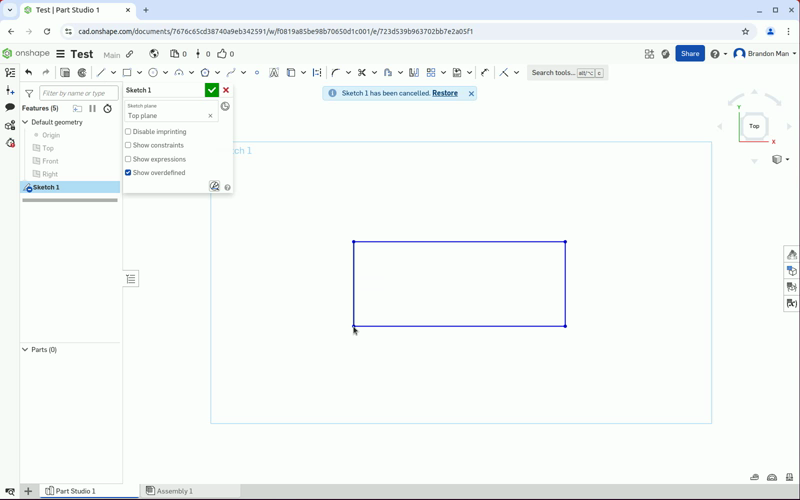
mouse_move(474, 287)
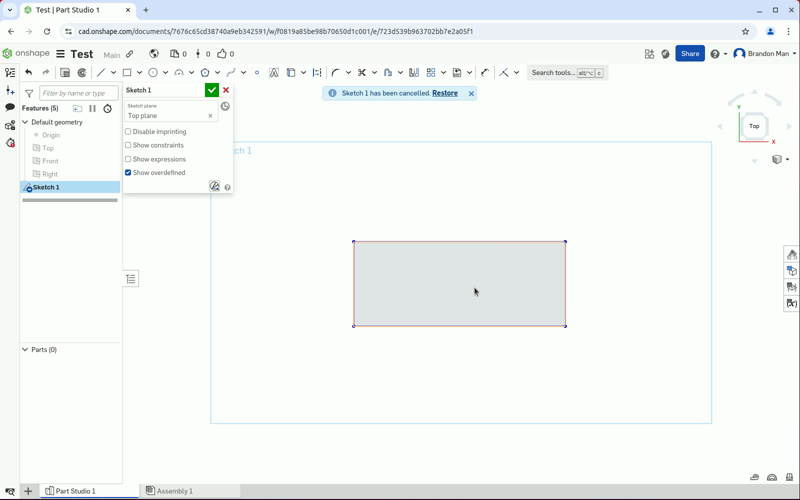
click(474, 287)
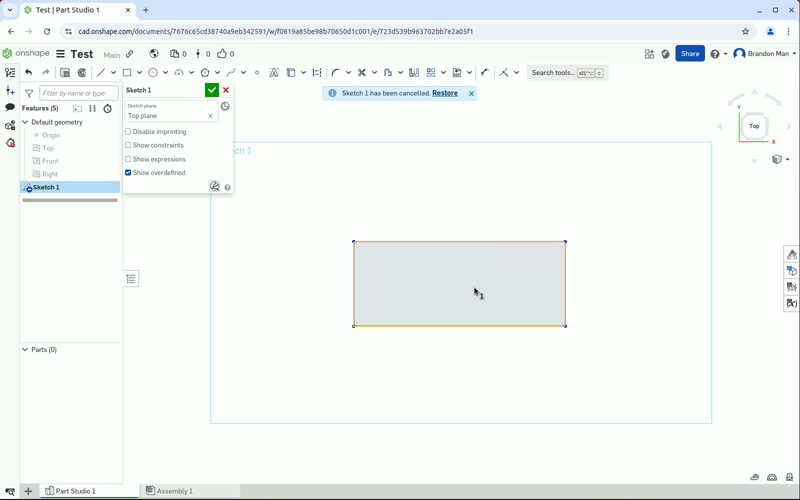
mouse_move(73, 352)
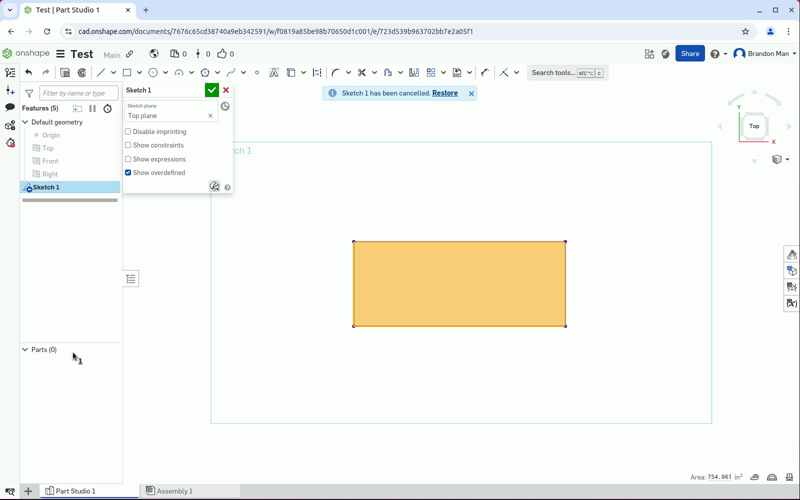
key(shift+y)
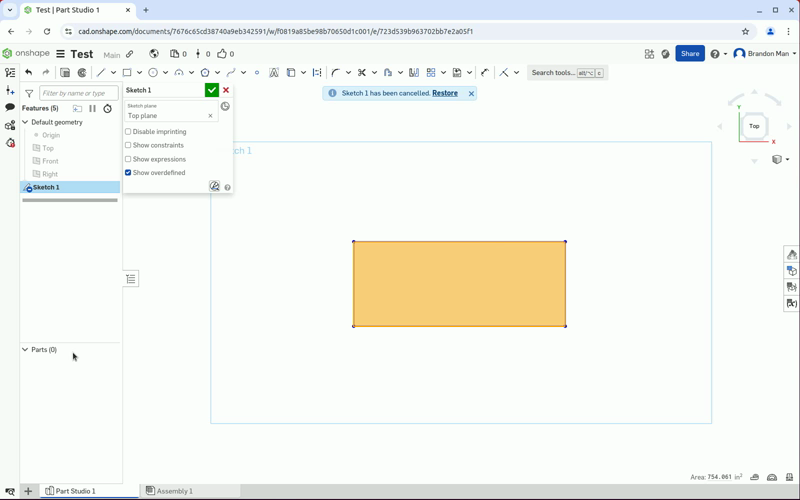
key(shift+e)
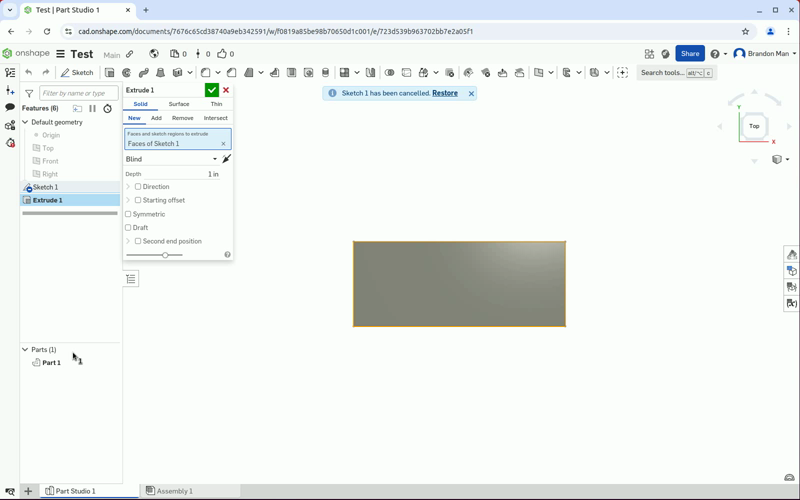
mouse_move(143, 106)
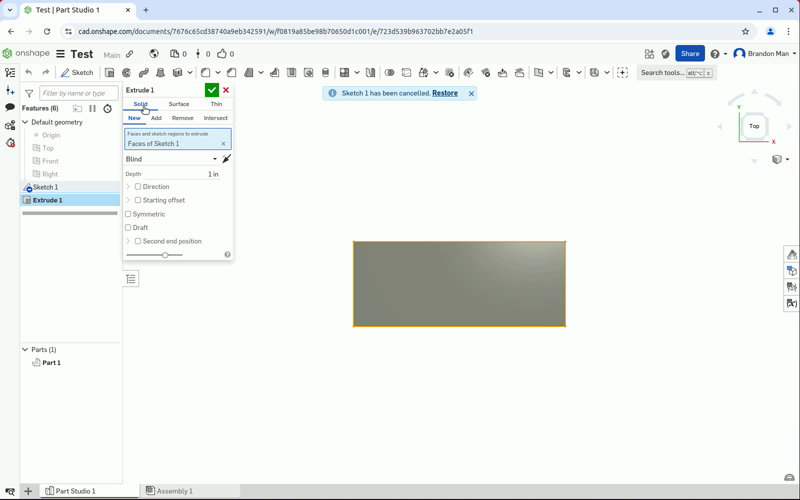
click(143, 106)
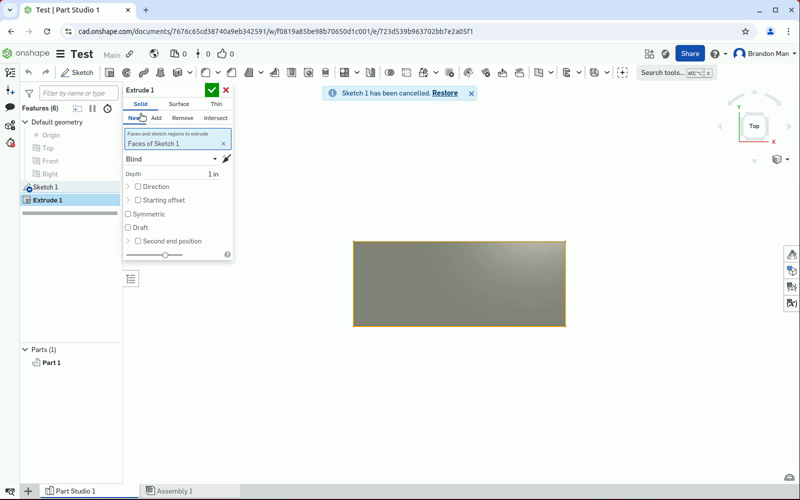
mouse_move(137, 120)
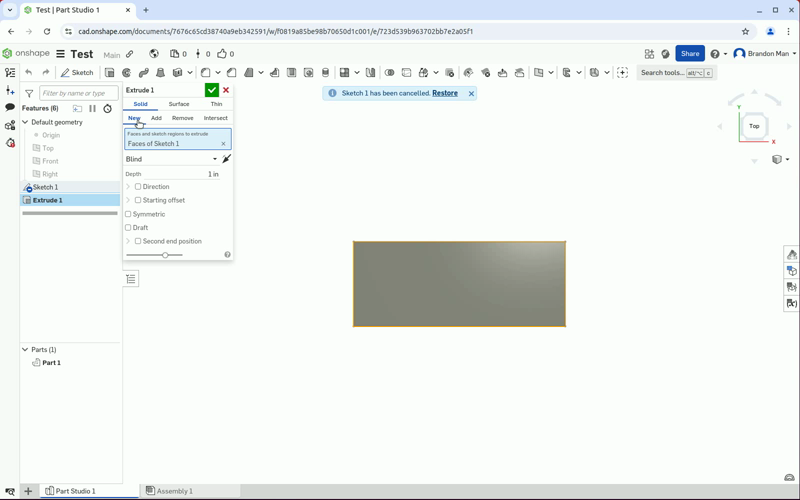
click(137, 120)
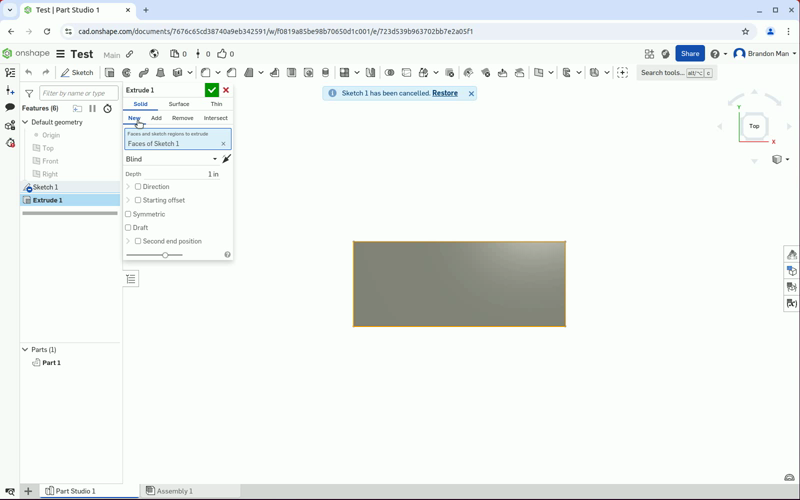
key(tab, 4)
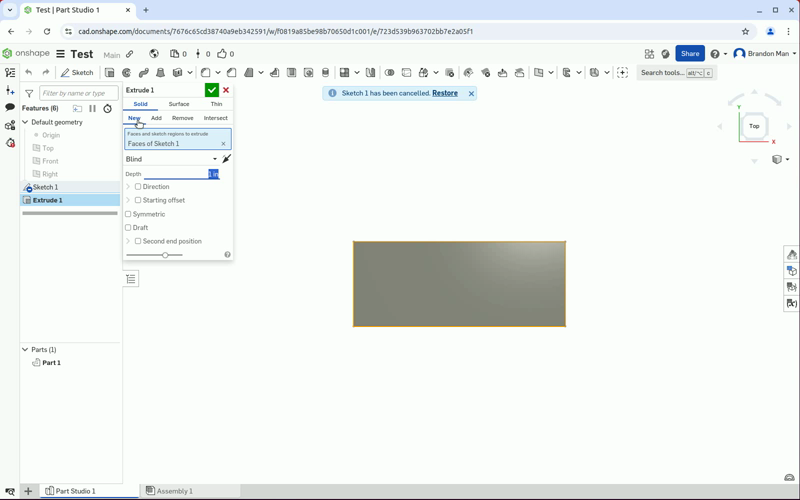
text(0.963)
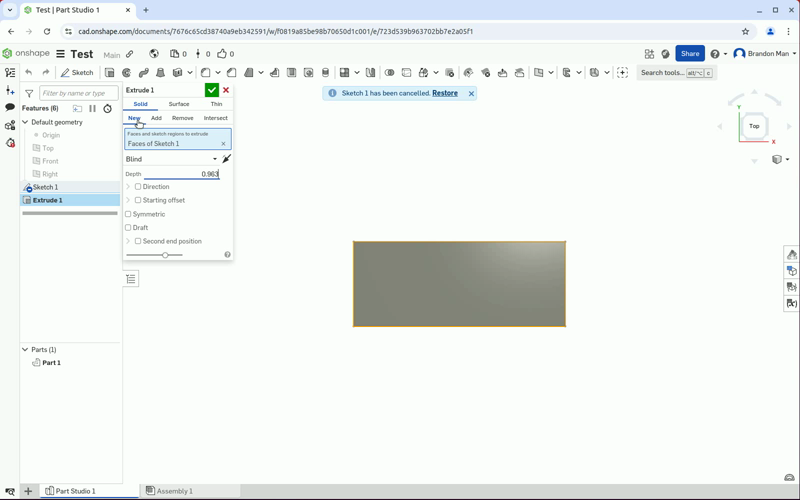
key(enter)
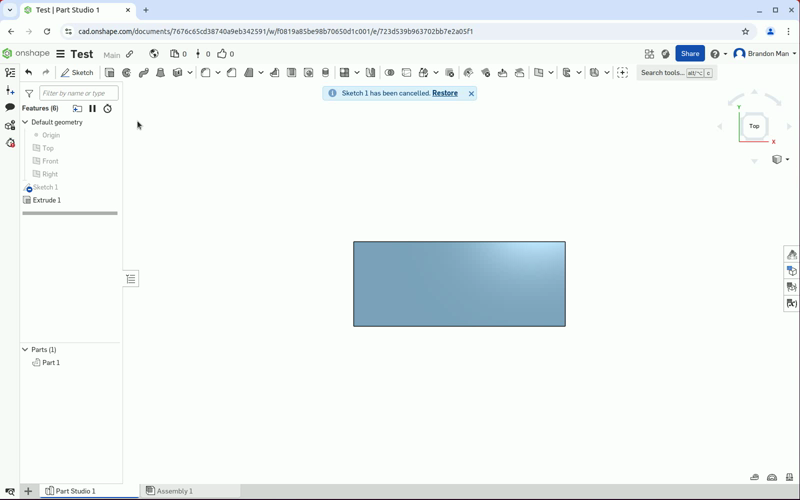
key(shift+h)
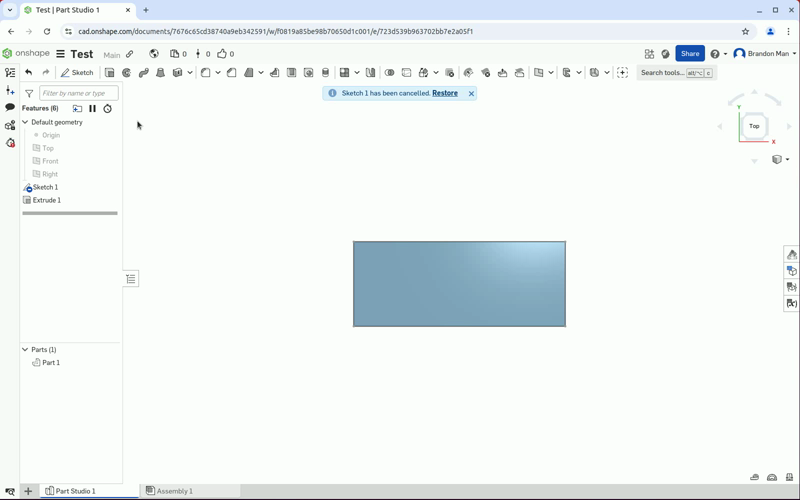
key(shift+h)
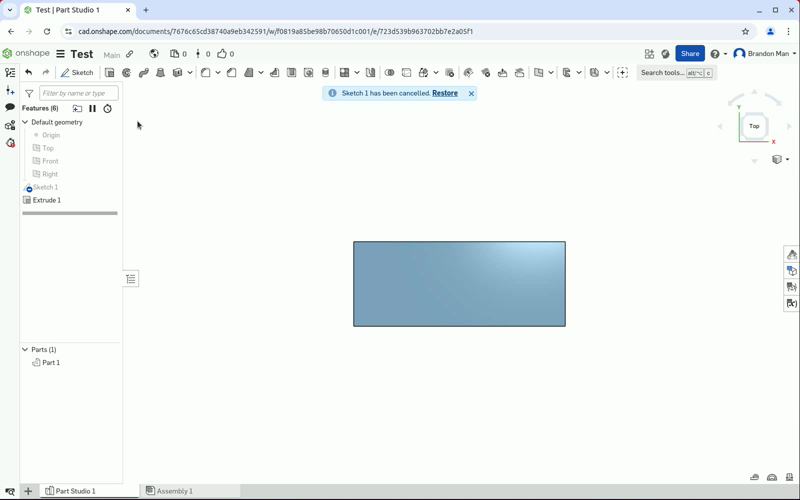
mouse_move(73, 189)
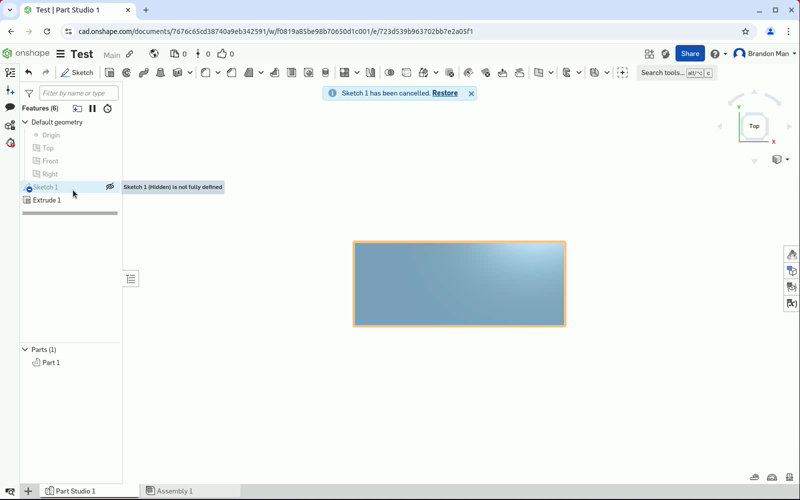
click(73, 189)
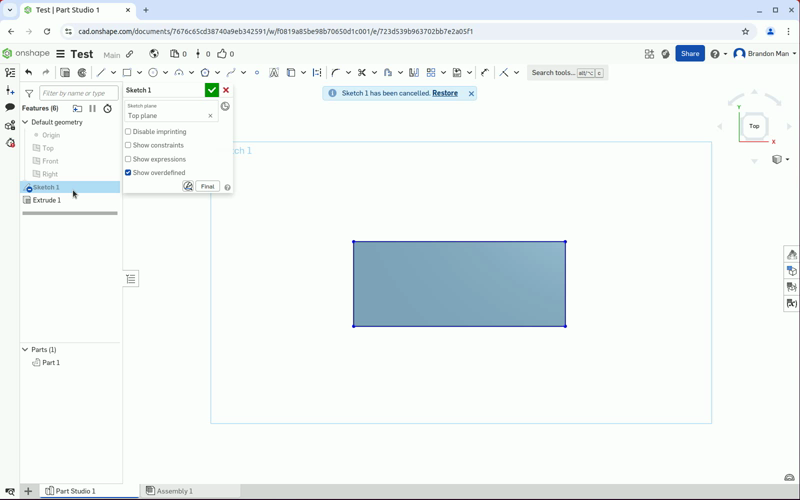
mouse_move(229, 92)
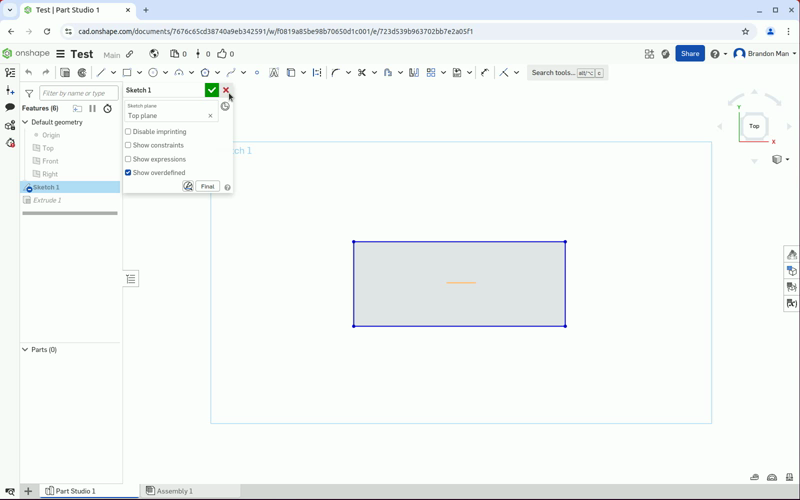
click(229, 92)
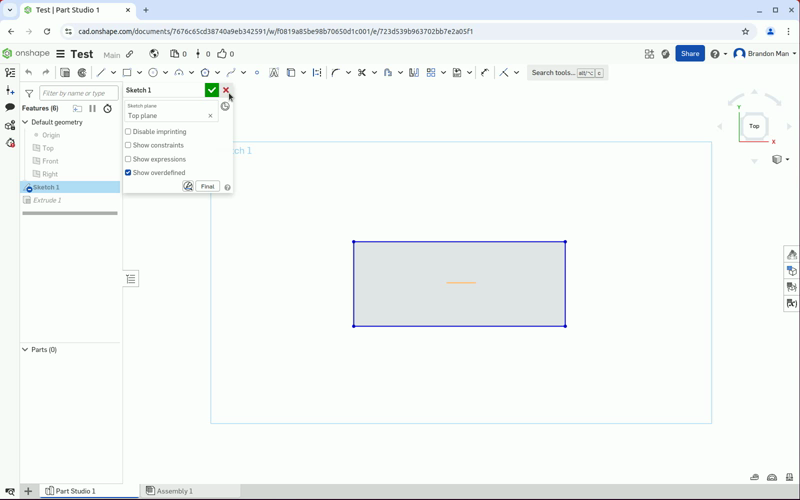
key(shift+s)
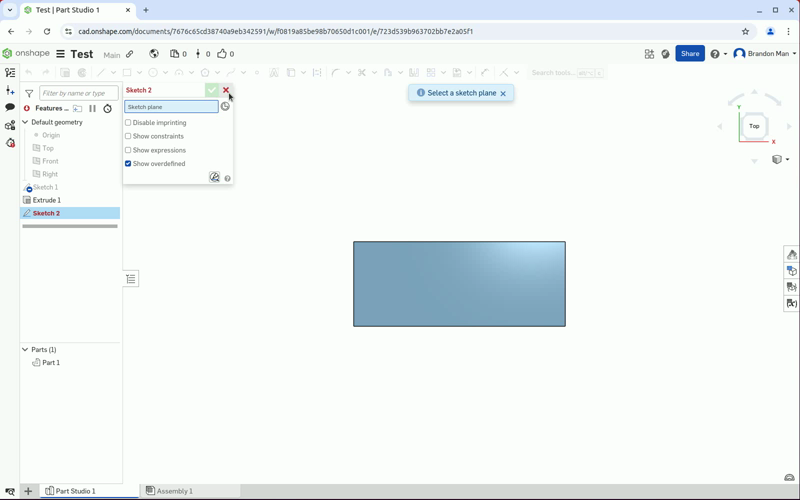
mouse_move(73, 150)
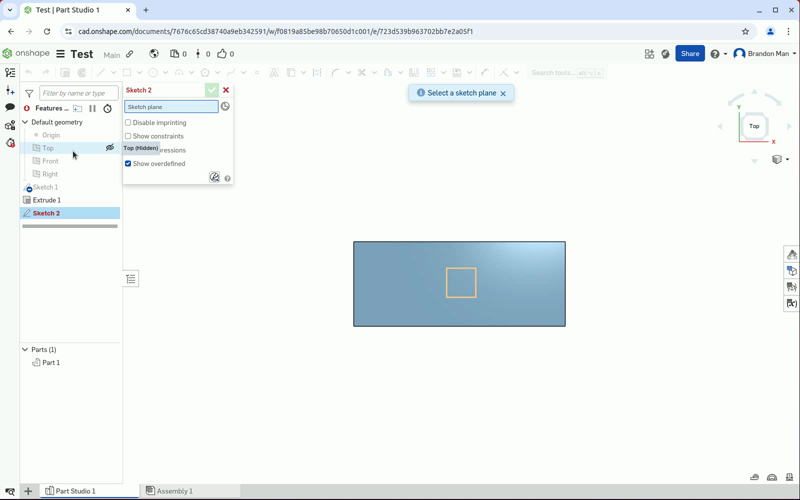
click(73, 150)
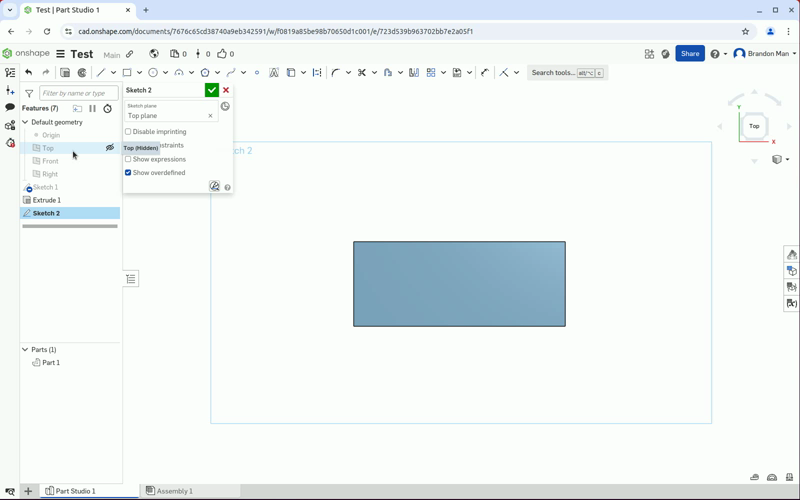
mouse_move(73, 352)
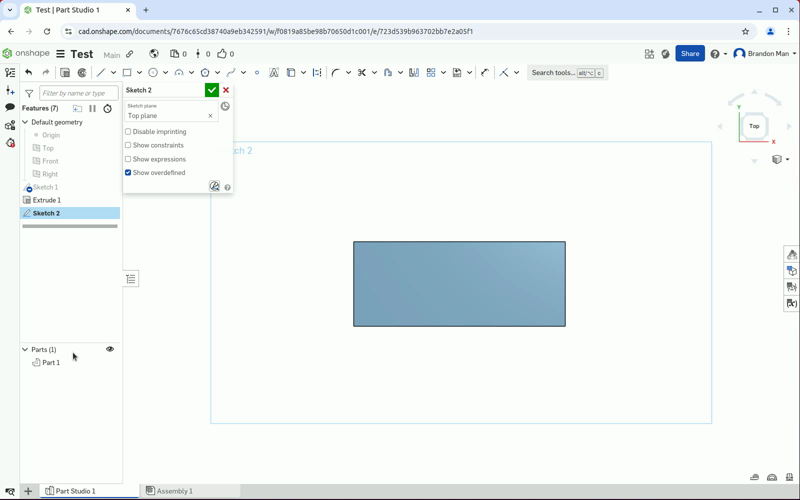
key(y)
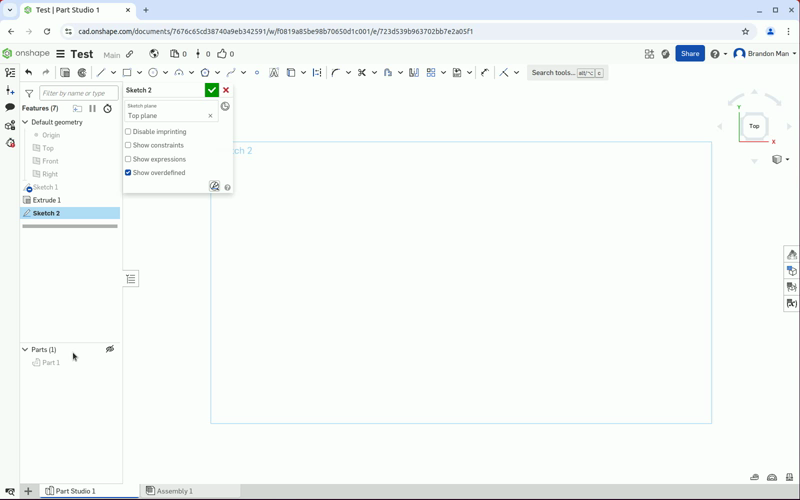
key(l)
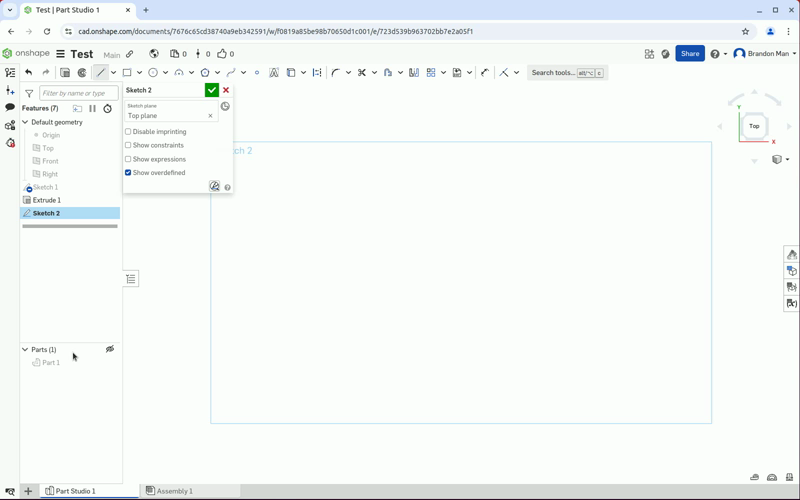
key_down(shift)
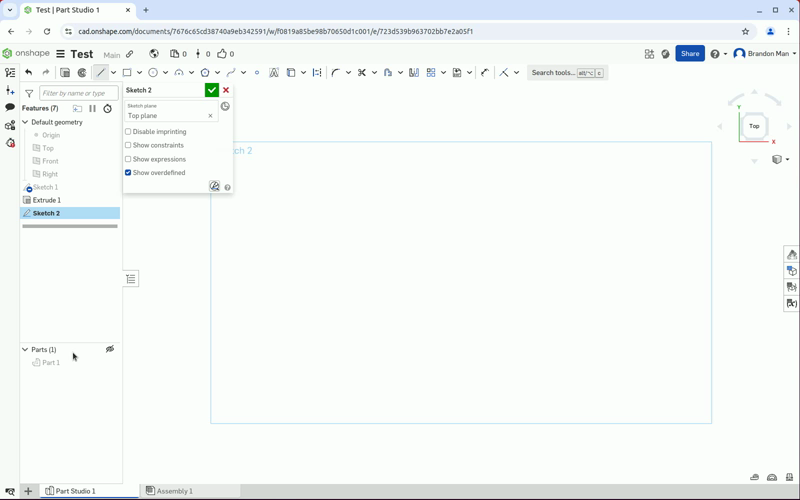
mouse_move(348, 332)
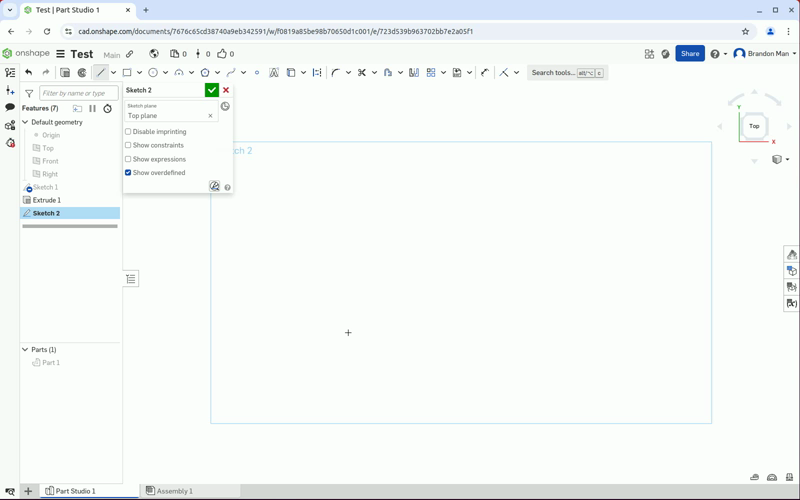
click(348, 332)
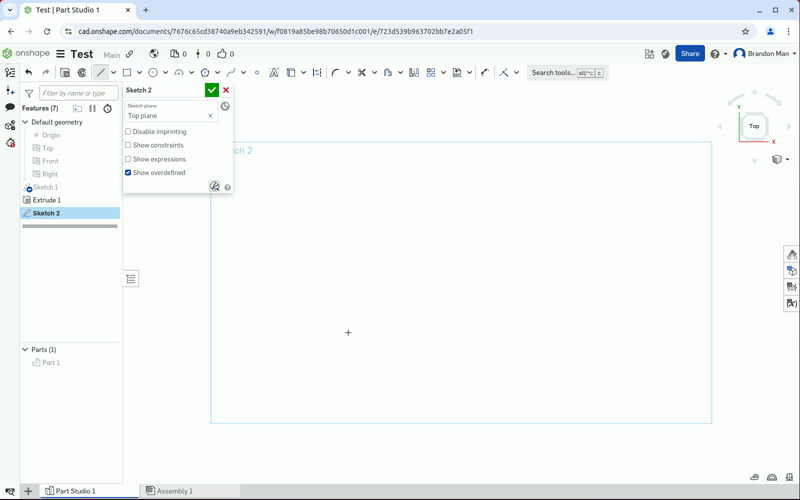
key_up(shift)
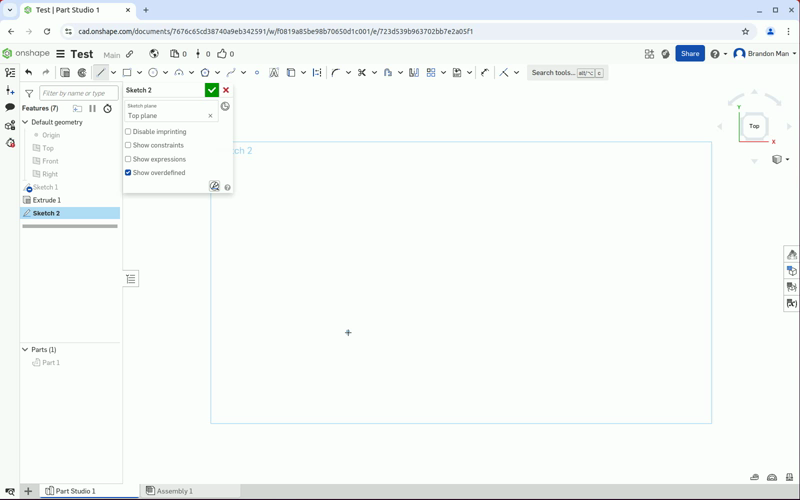
key_down(shift)
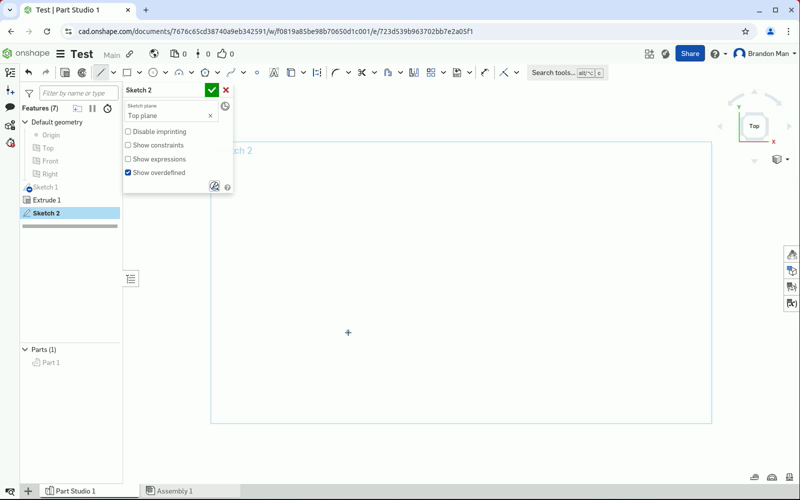
mouse_move(572, 332)
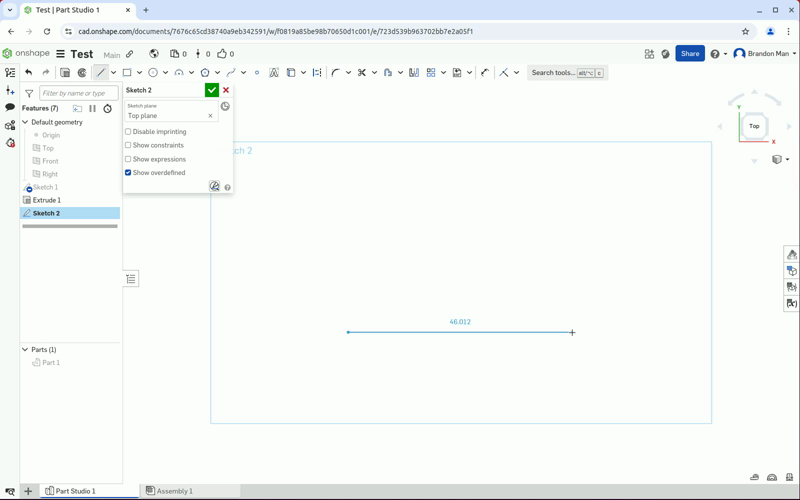
click(572, 332)
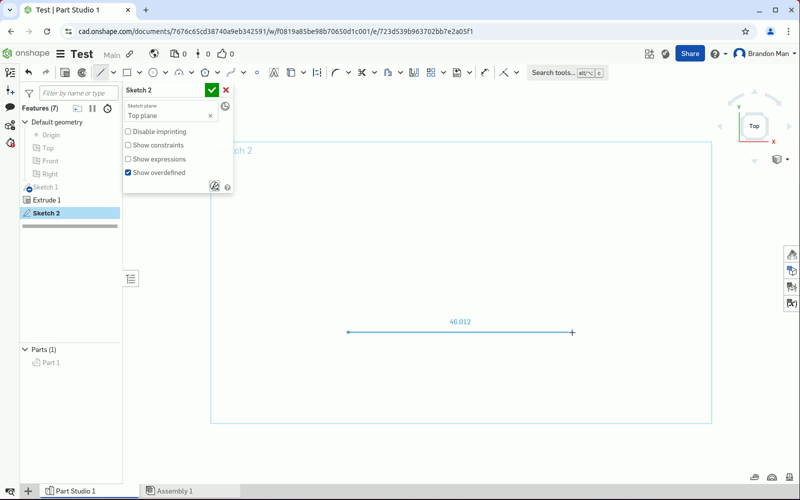
key_up(shift)
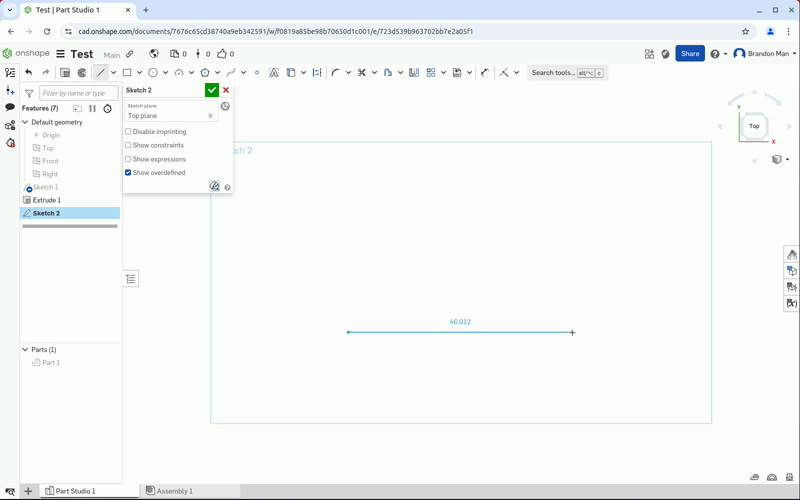
key_down(shift)
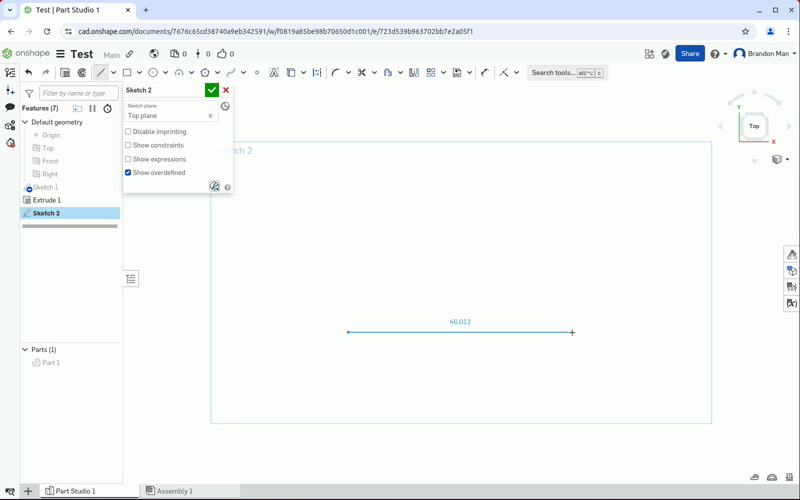
mouse_move(572, 233)
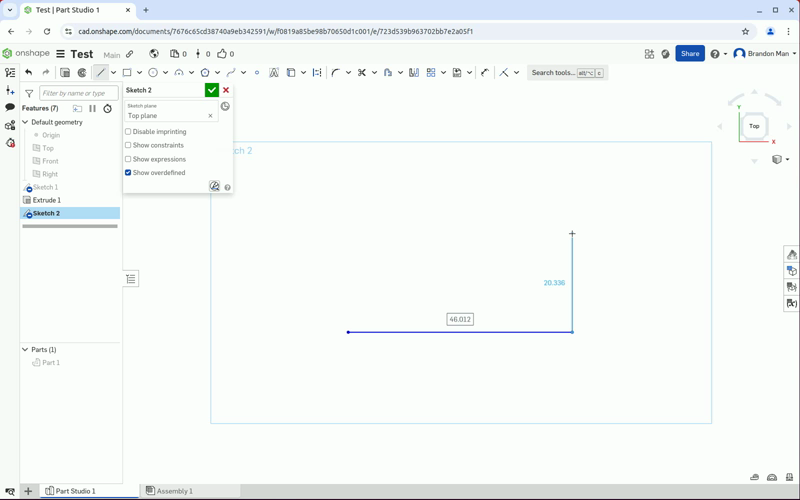
click(572, 233)
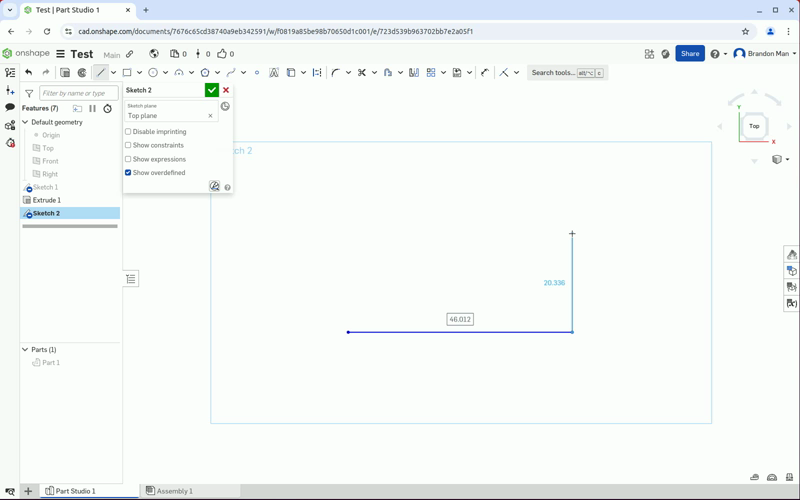
key_up(shift)
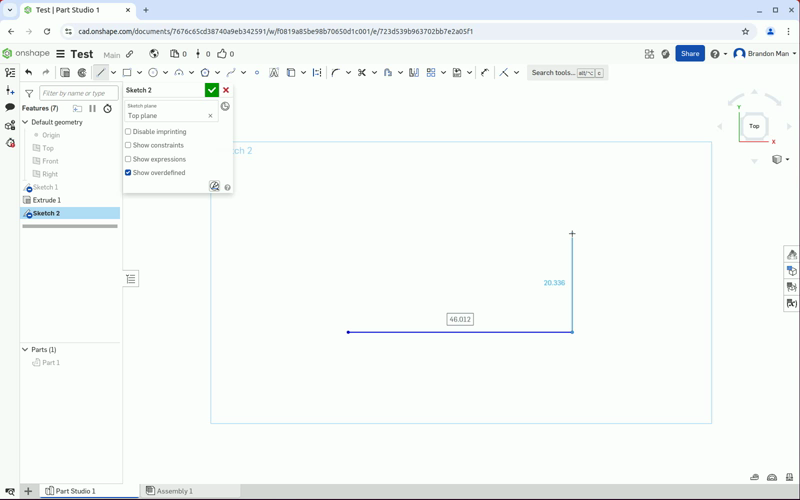
key_down(shift)
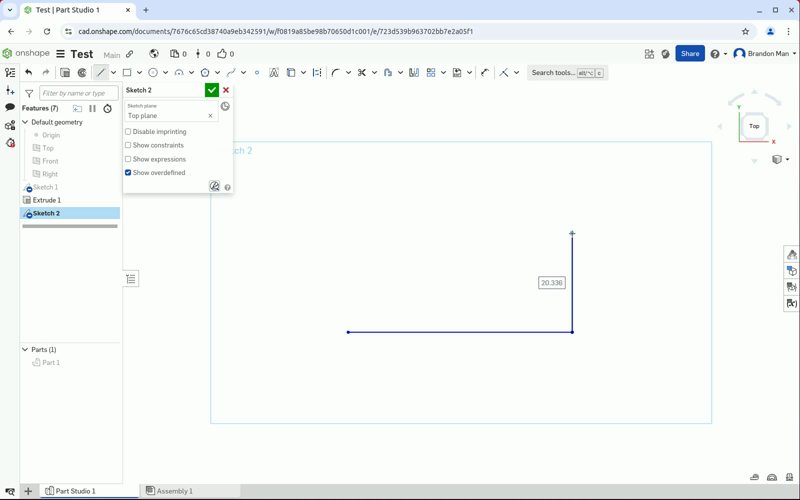
mouse_move(348, 233)
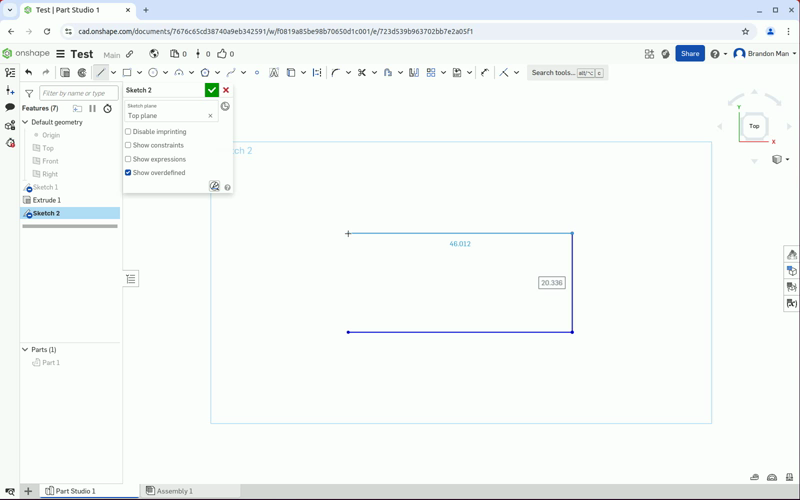
click(348, 233)
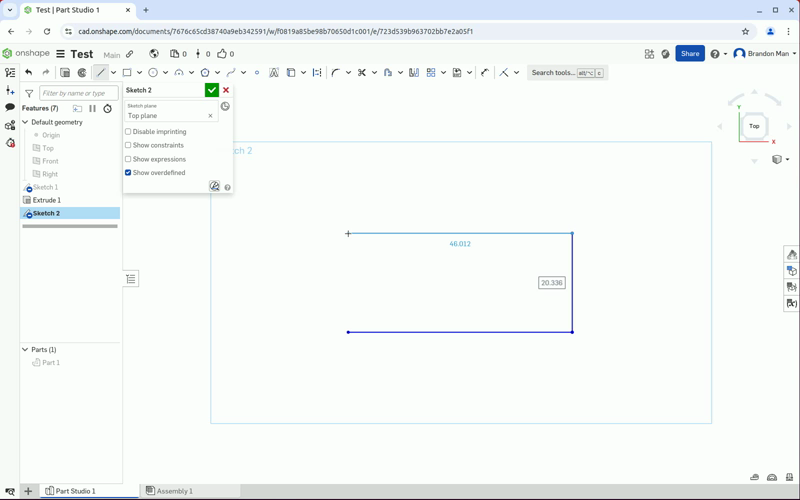
key_up(shift)
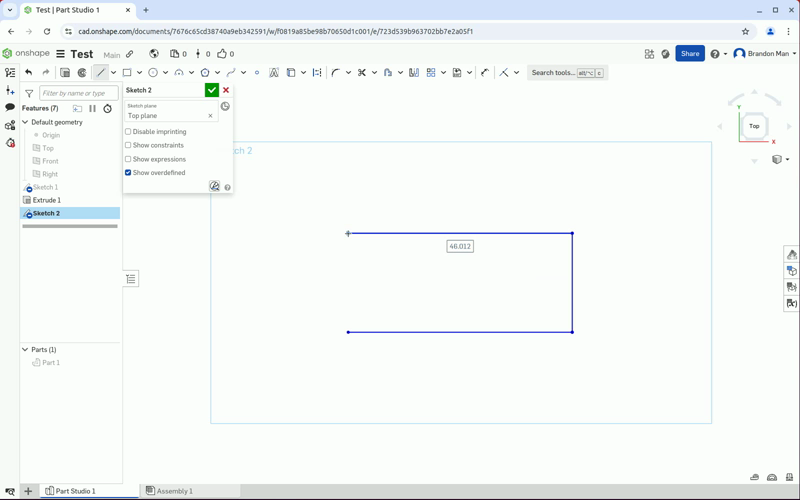
key_down(shift)
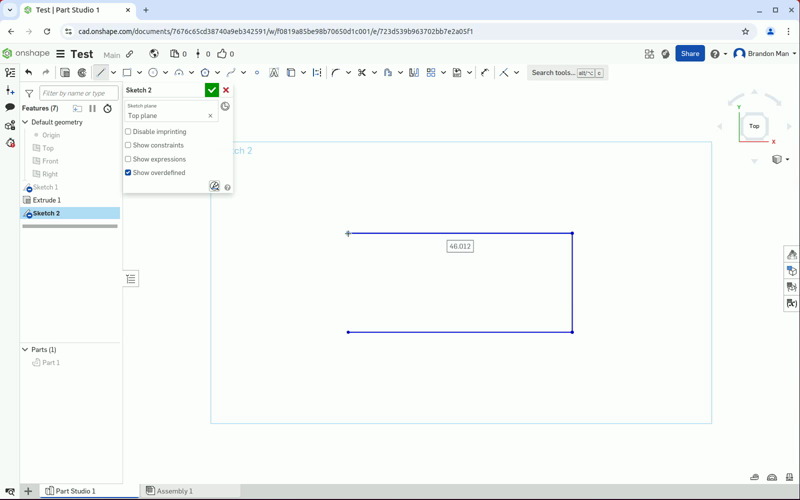
mouse_move(348, 332)
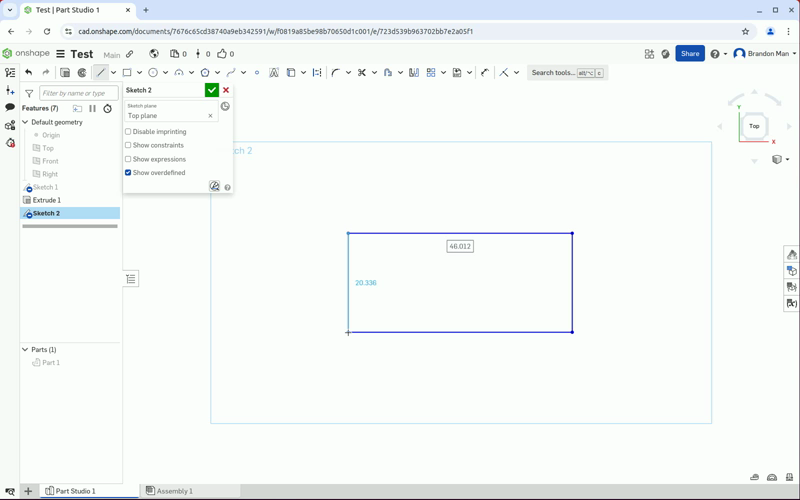
key_up(shift)
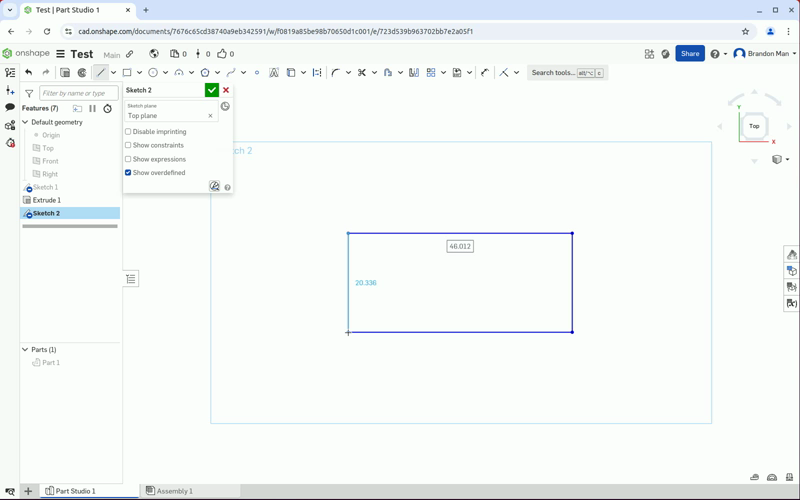
click(348, 332)
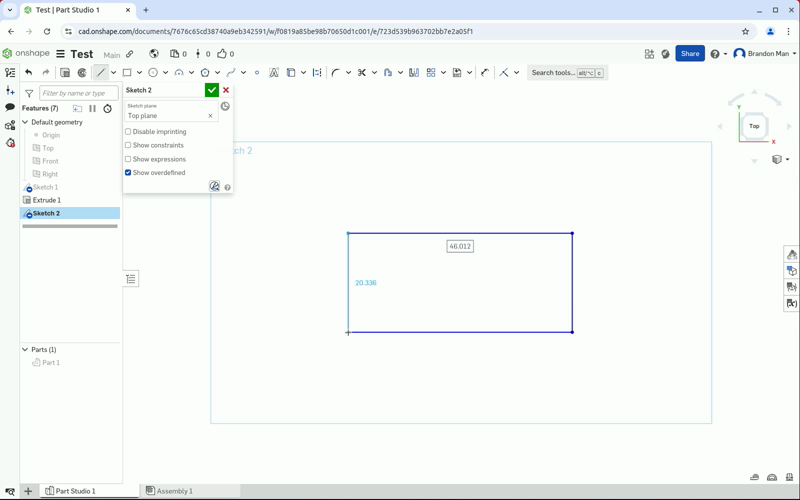
key(esc)
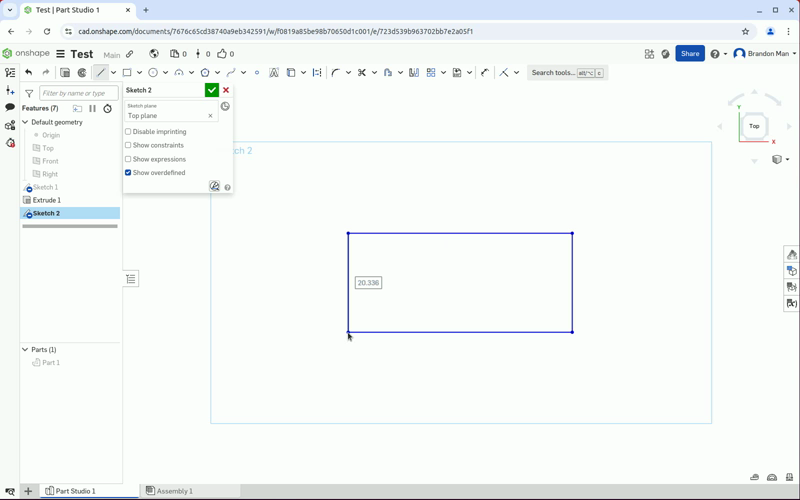
key(l)
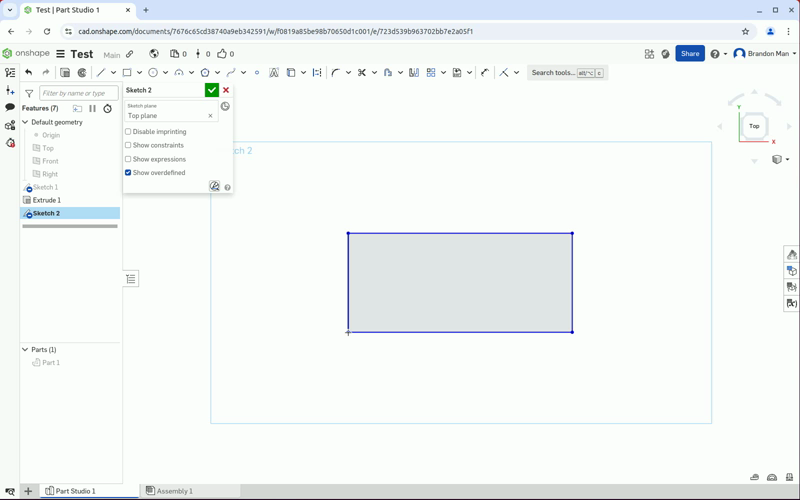
key_down(shift)
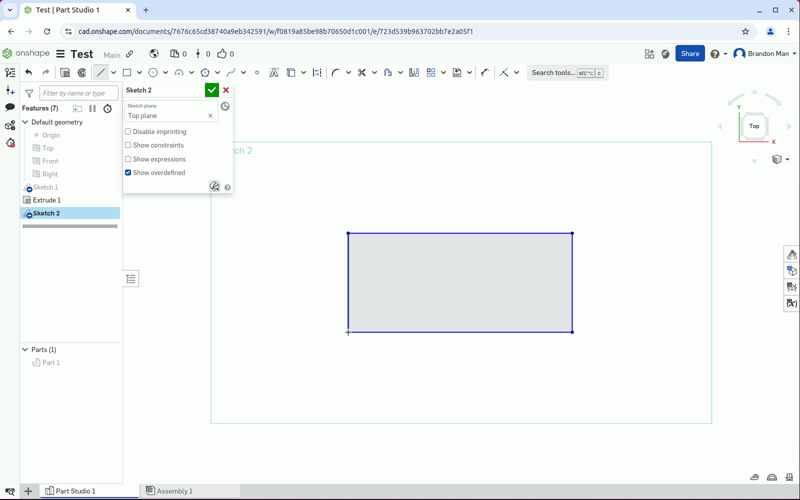
mouse_move(355, 324)
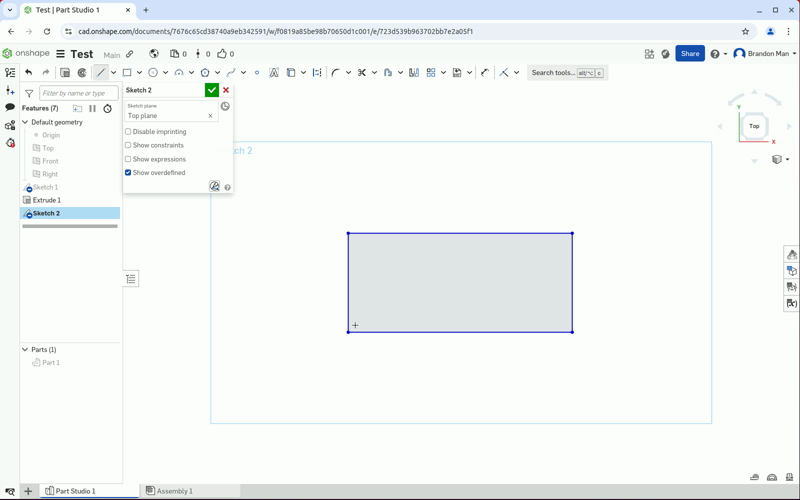
click(355, 324)
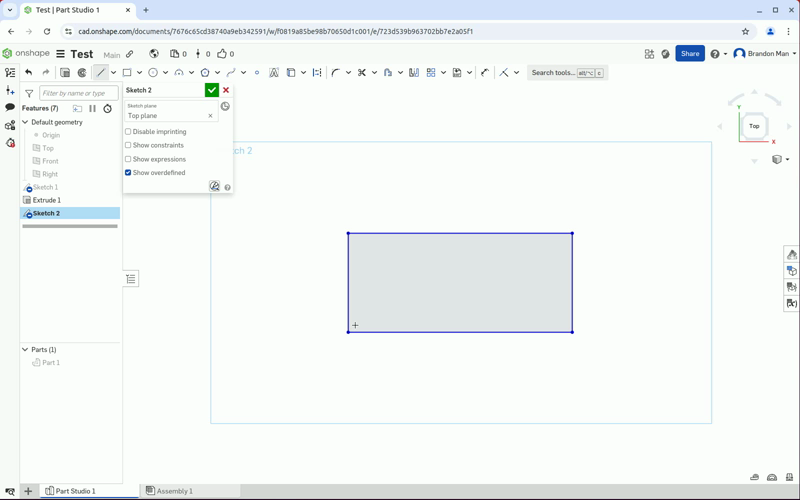
key_up(shift)
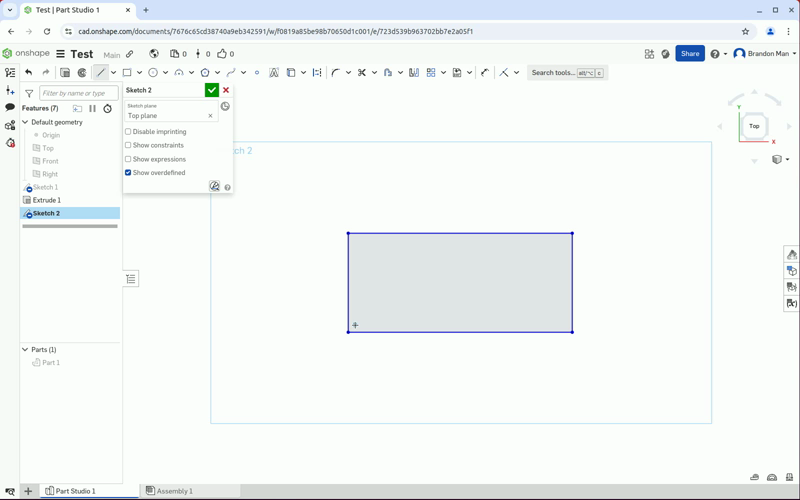
key_down(shift)
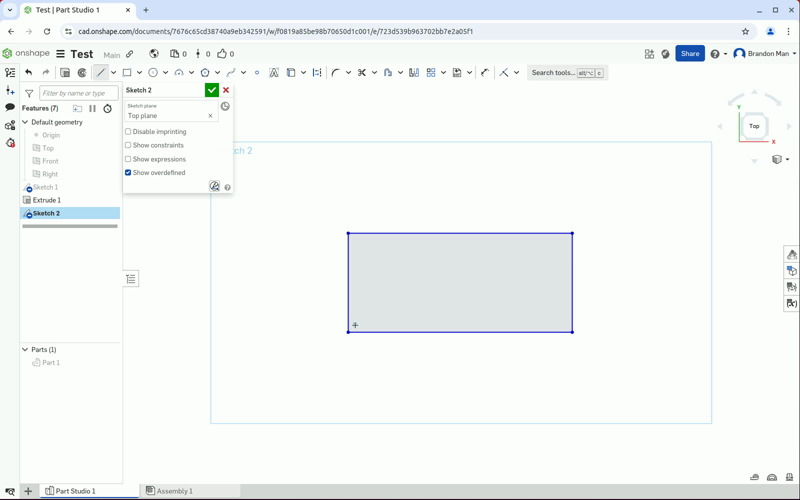
mouse_move(564, 324)
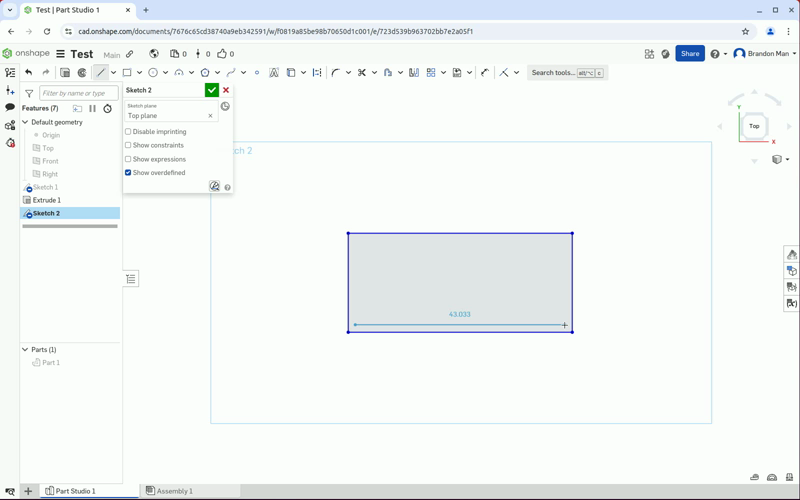
click(564, 324)
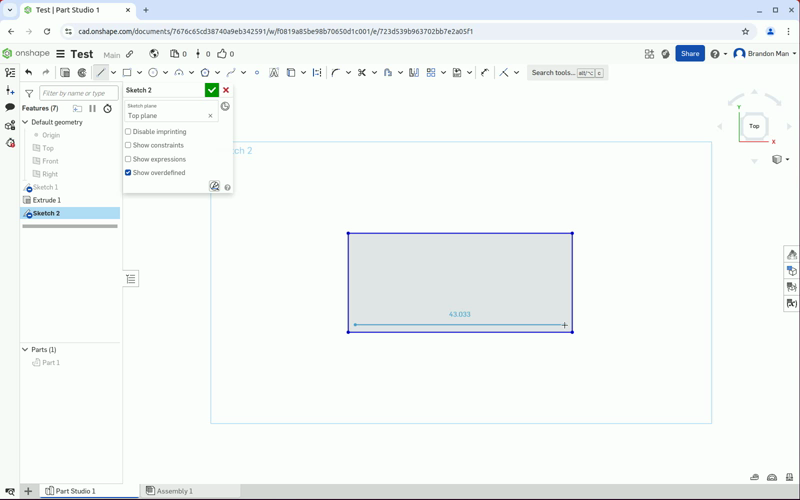
key_up(shift)
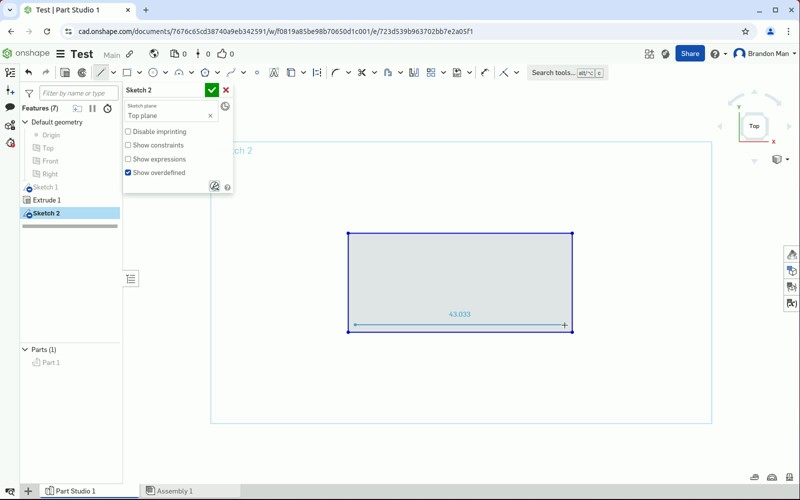
key_down(shift)
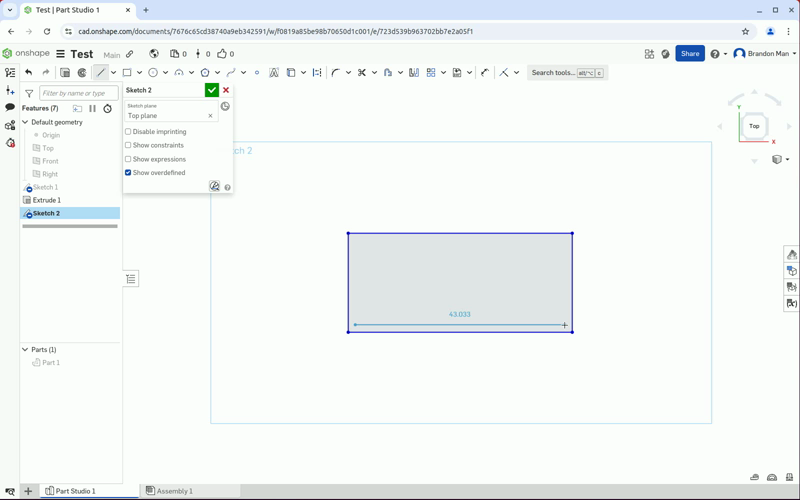
mouse_move(564, 240)
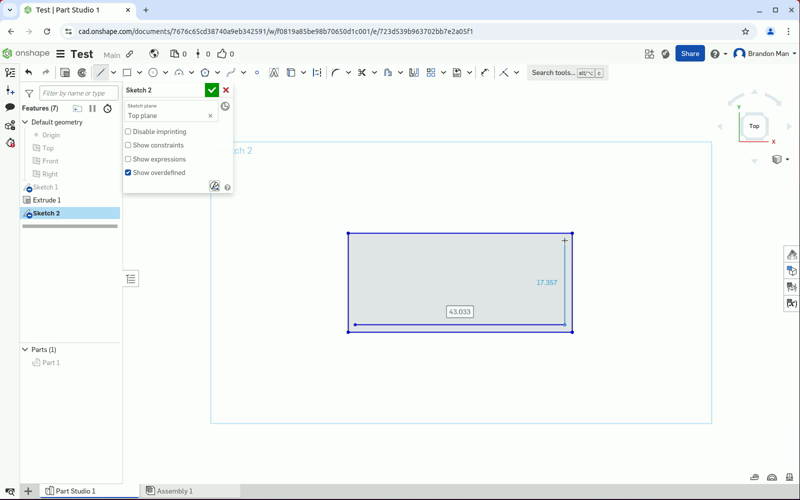
click(564, 240)
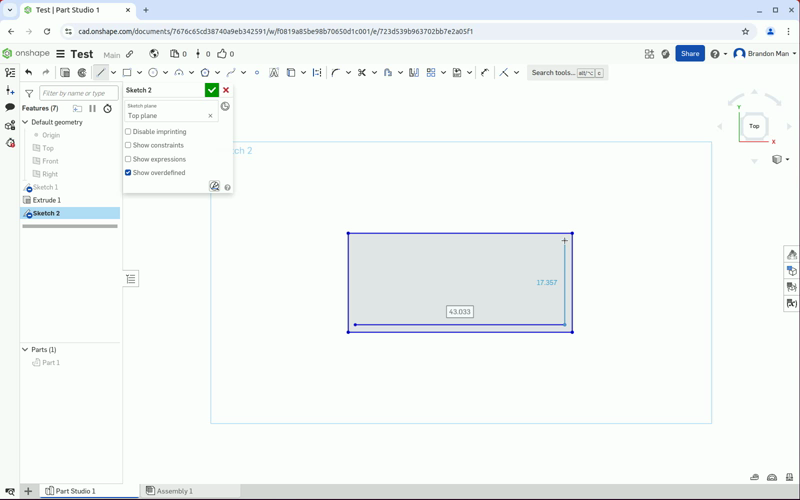
key_up(shift)
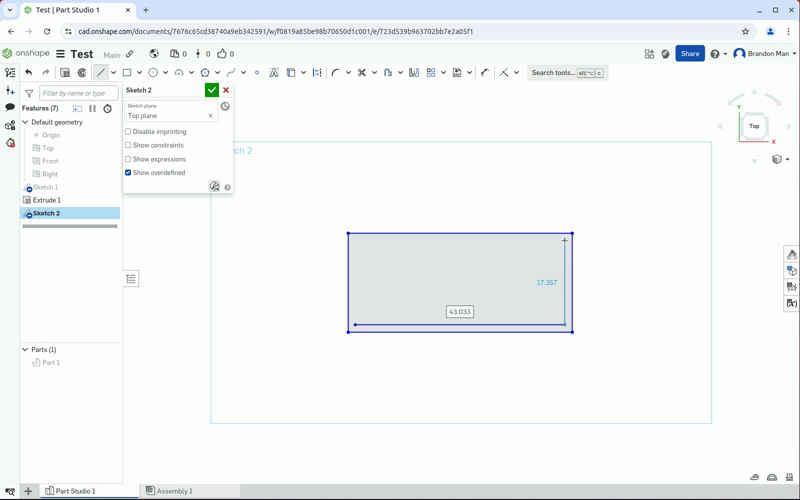
key_down(shift)
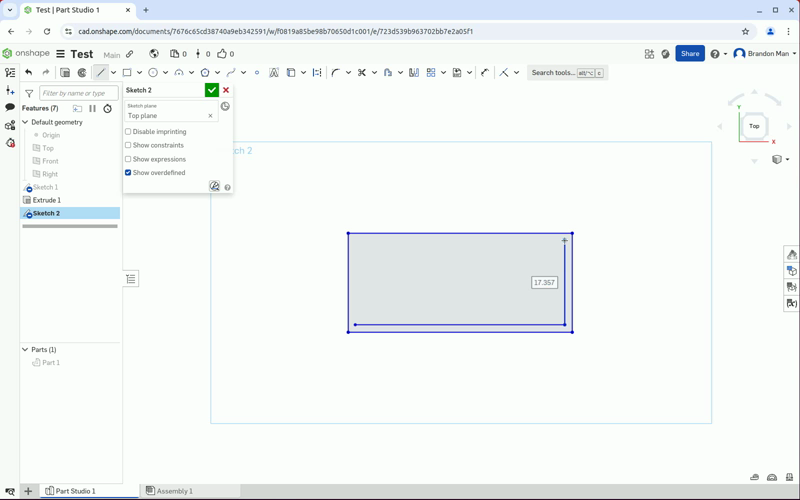
mouse_move(355, 240)
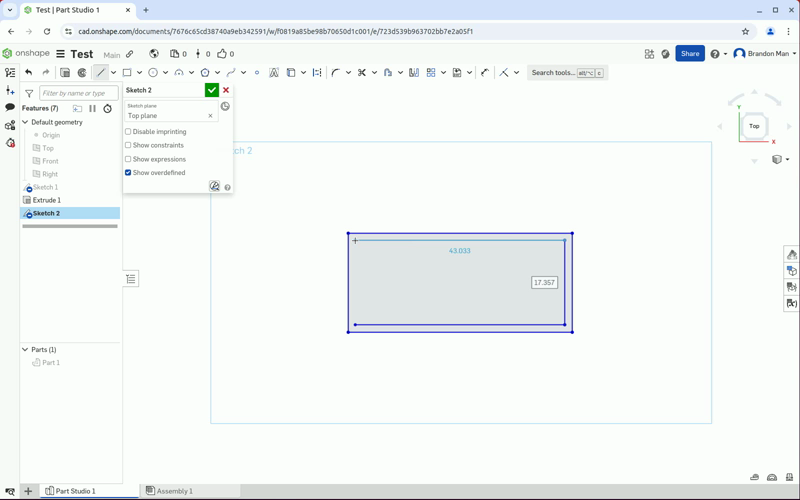
click(355, 240)
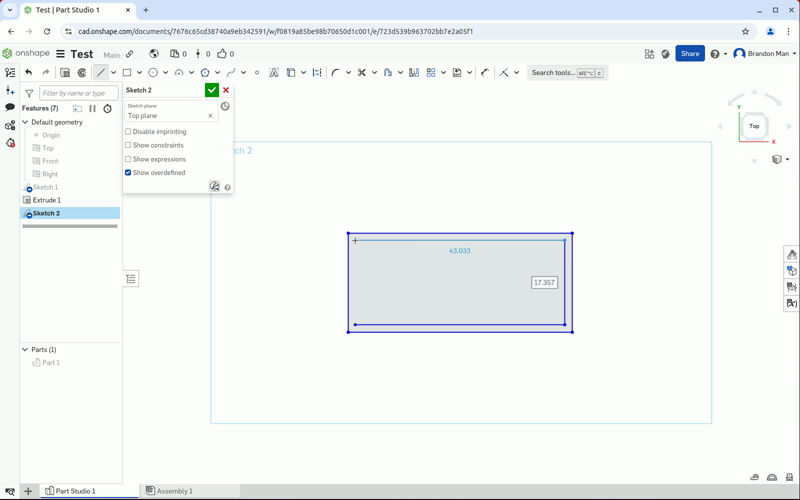
key_up(shift)
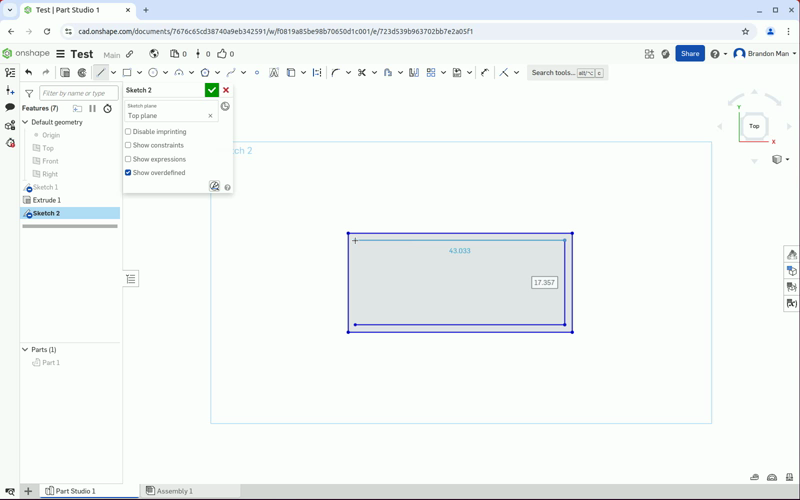
key_down(shift)
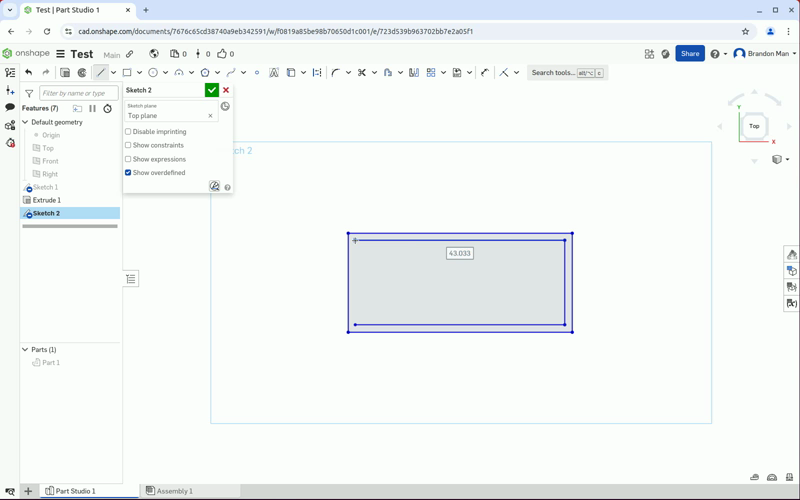
mouse_move(355, 324)
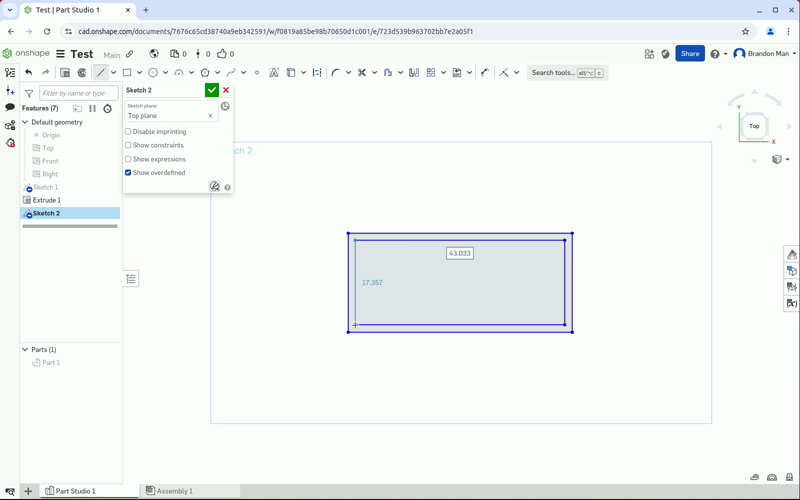
key_up(shift)
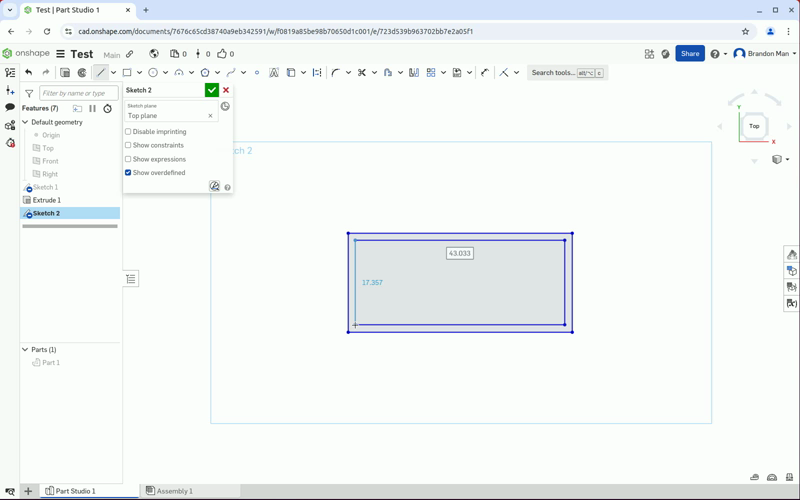
click(355, 324)
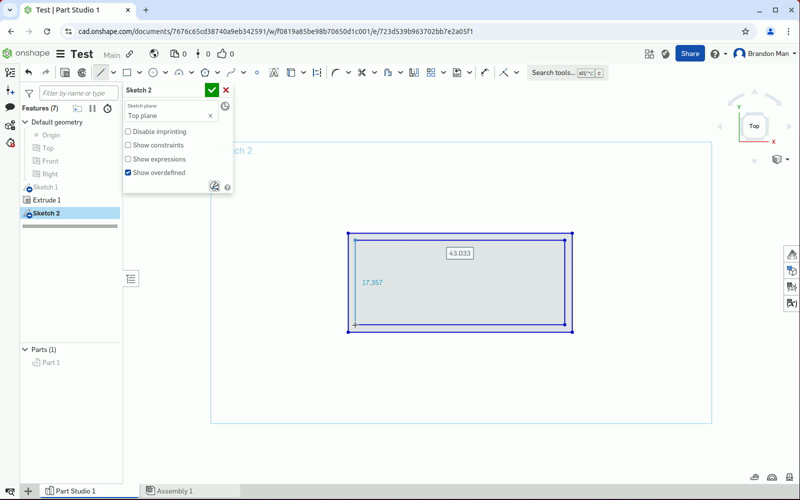
key(esc)
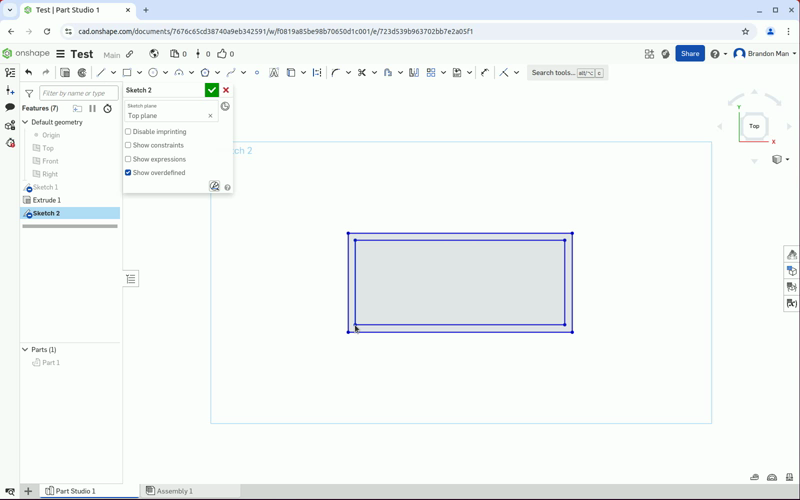
mouse_move(418, 328)
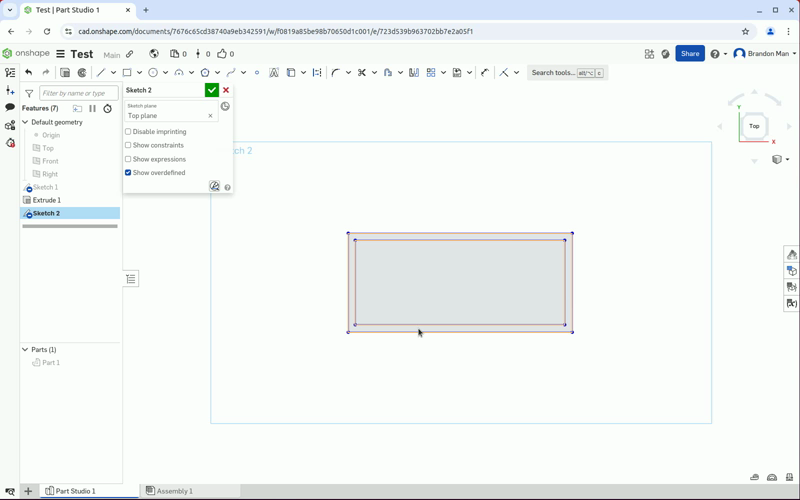
click(418, 328)
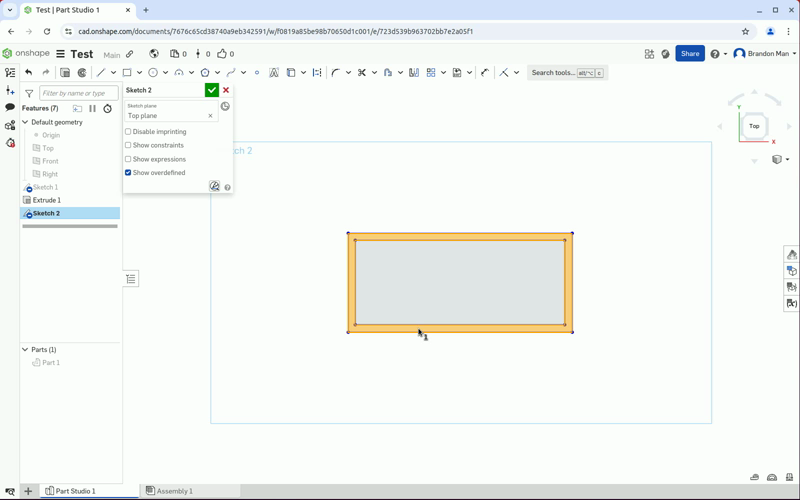
mouse_move(73, 352)
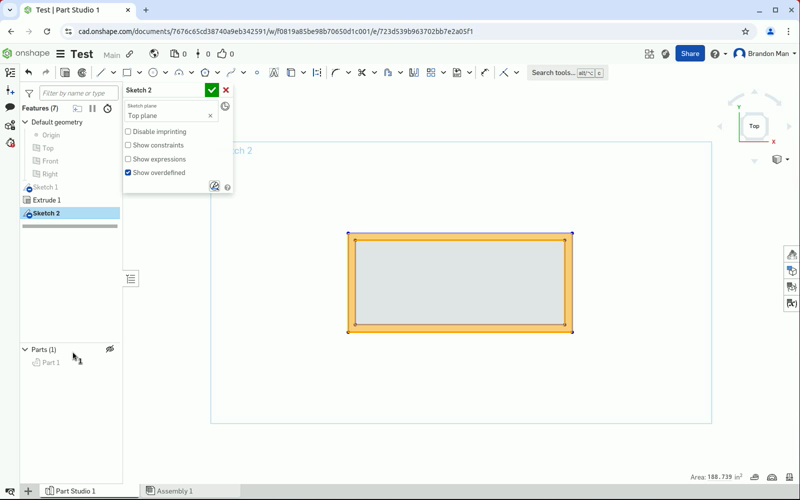
key(shift+y)
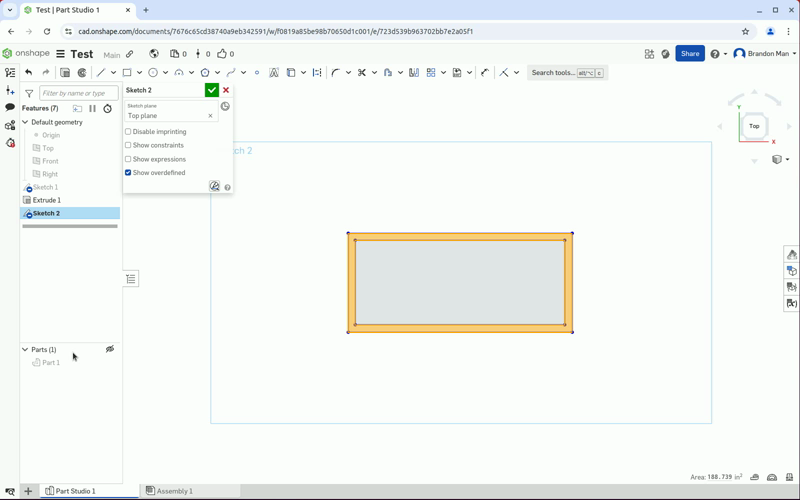
key(shift+e)
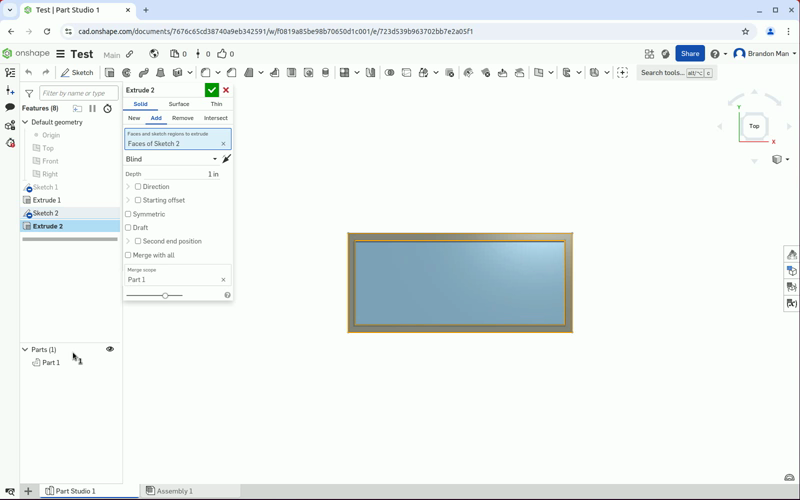
mouse_move(143, 106)
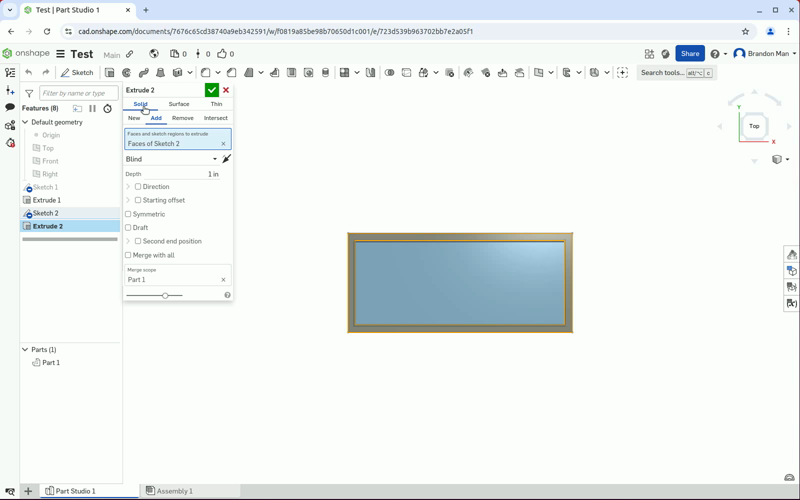
click(143, 106)
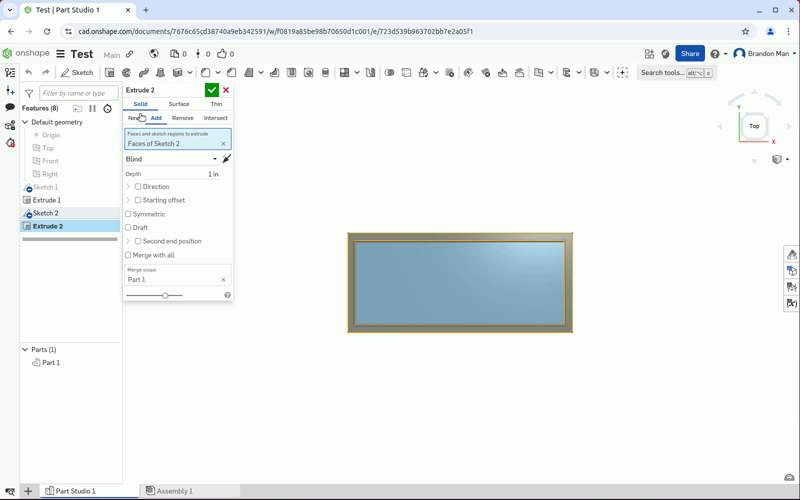
mouse_move(137, 120)
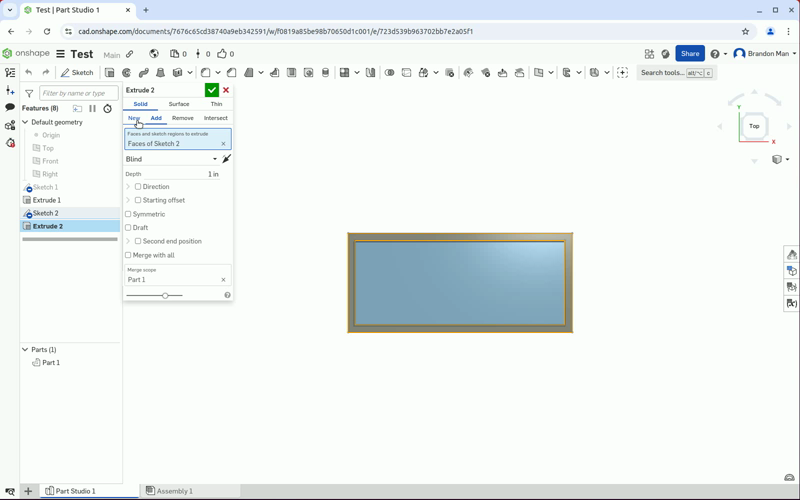
click(137, 120)
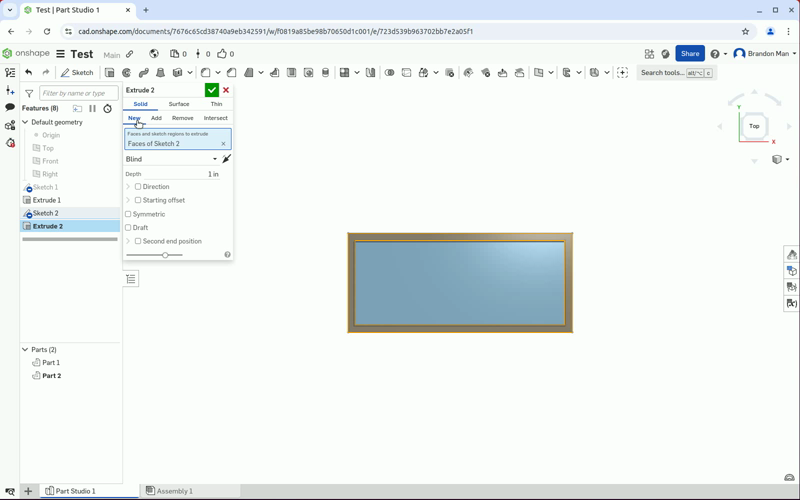
key(tab, 4)
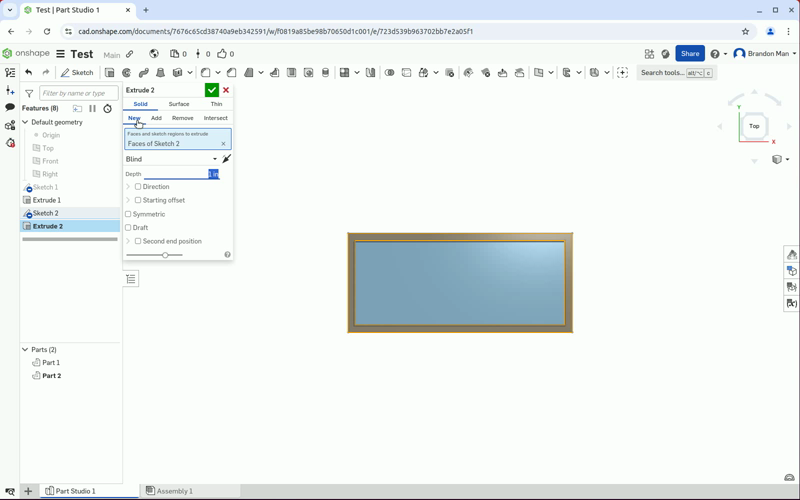
text(1.685)
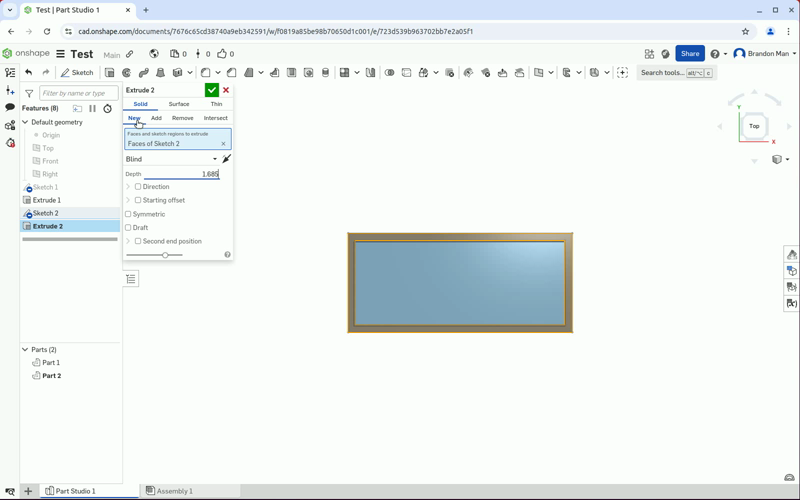
key(enter)
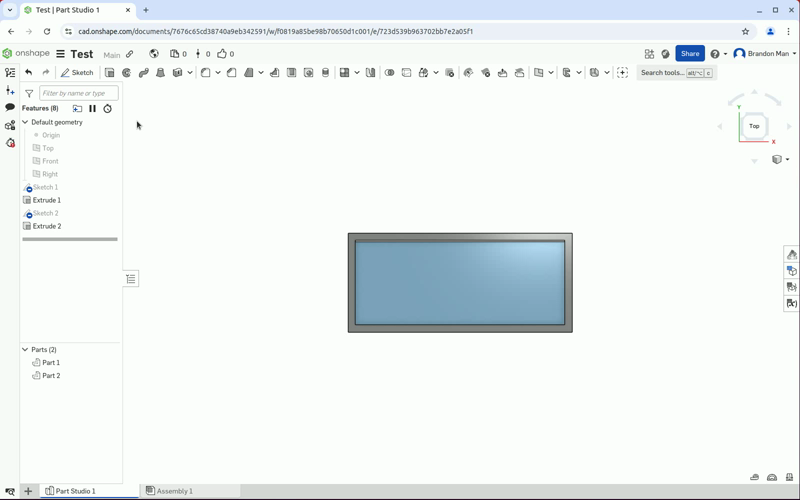
key(shift+h)
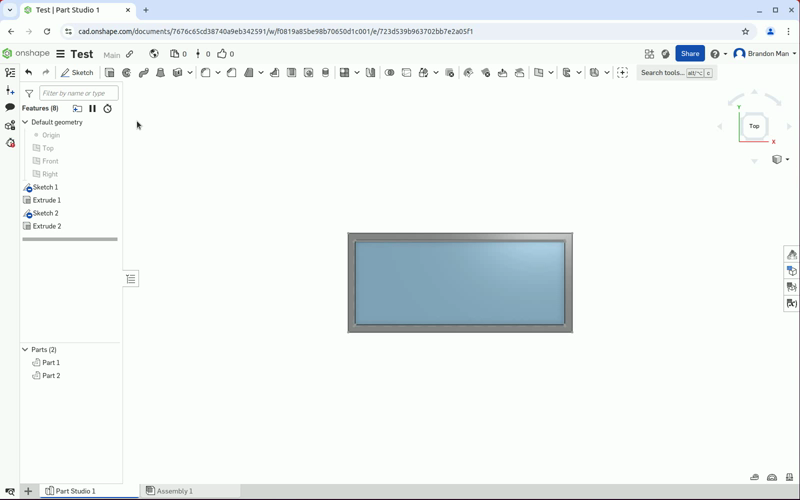
key(shift+h)
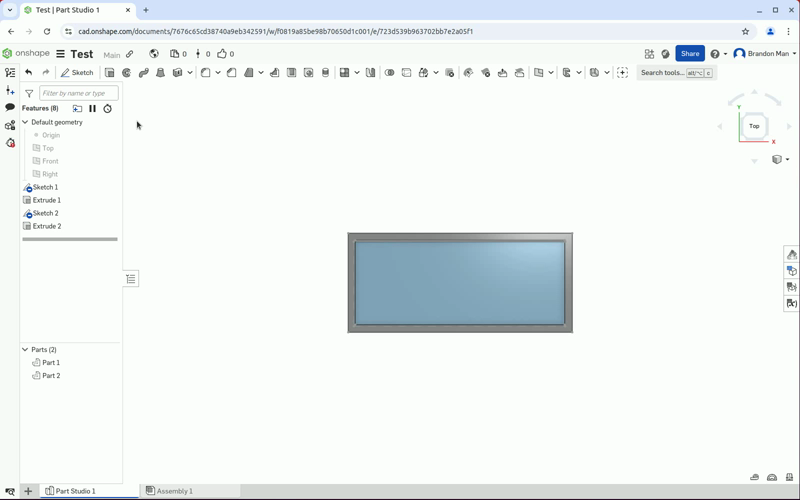
key(shift+7)
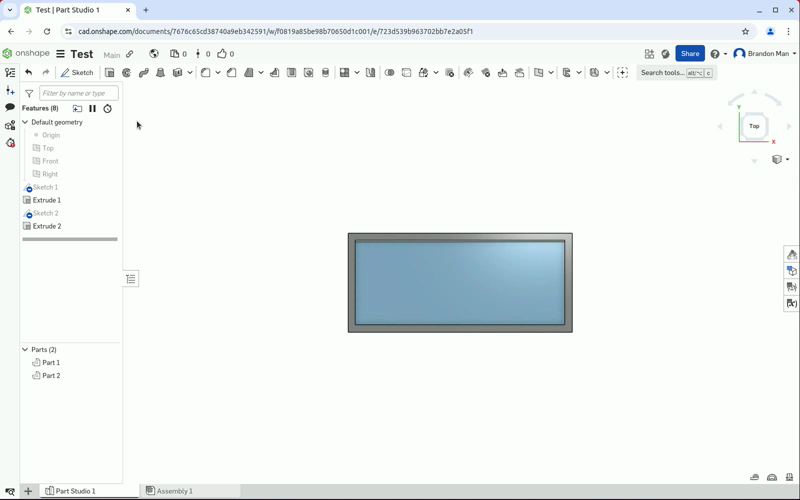
key(up, 3)
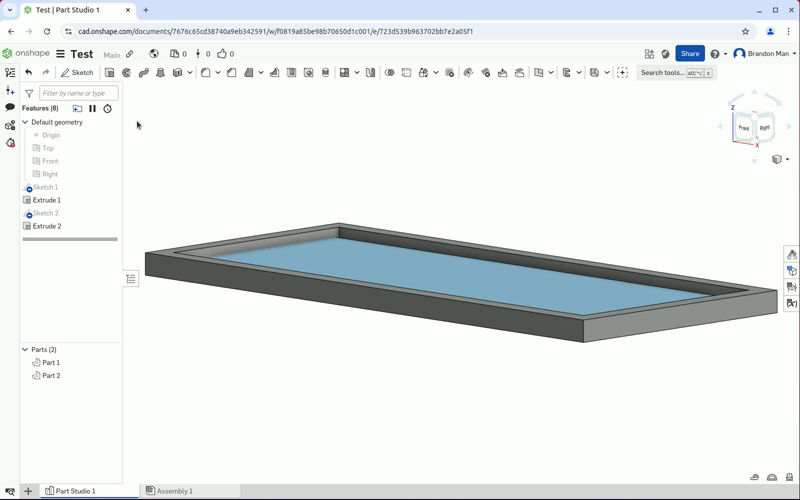
key(left, 3)
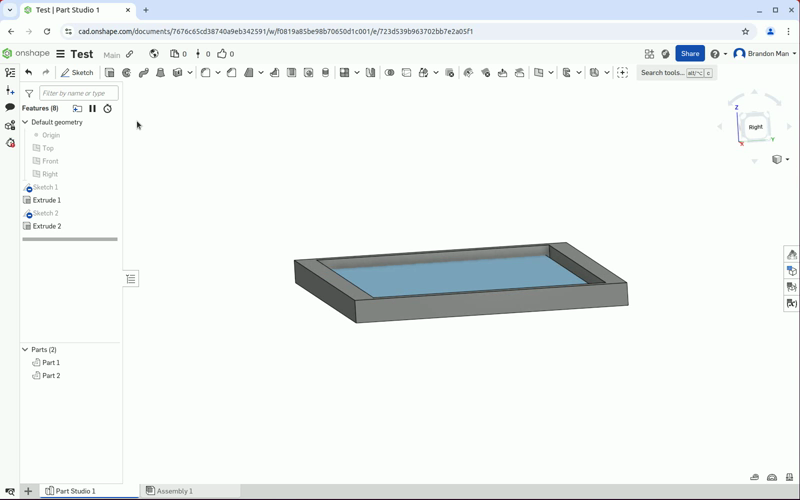
key(right, 3)
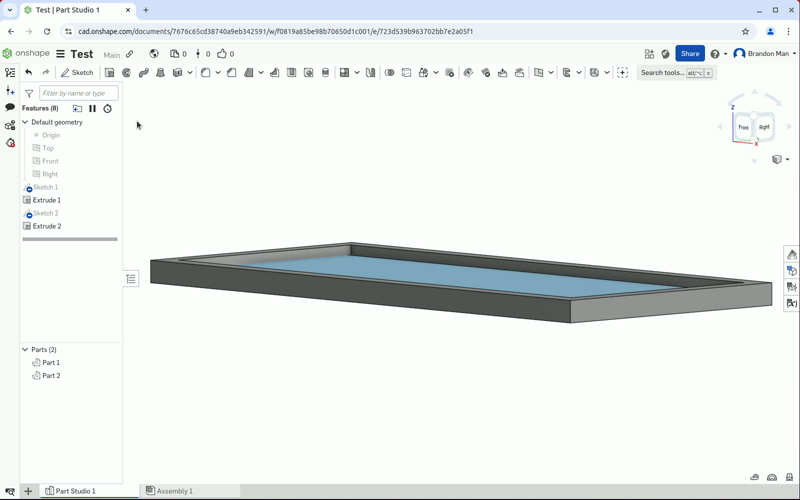
key(down, 3)
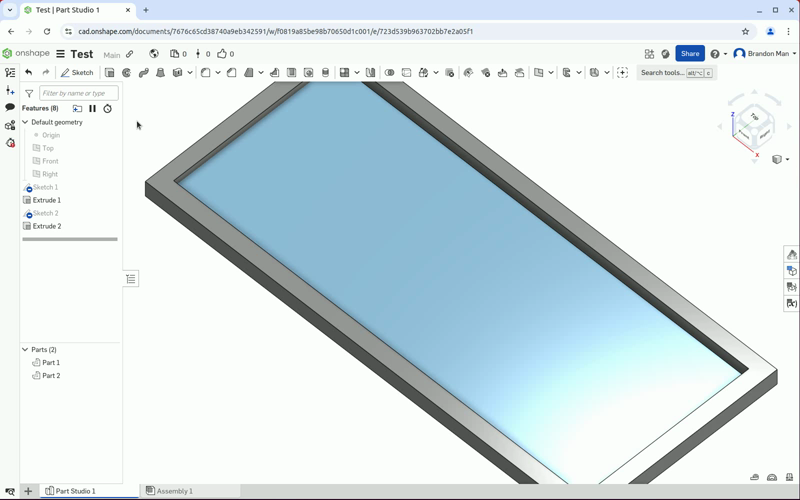
mouse_move(73, 189)
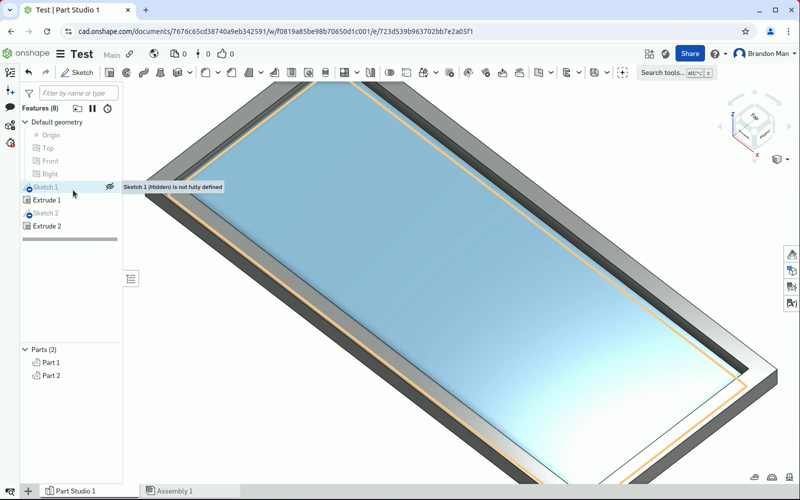
click(73, 189)